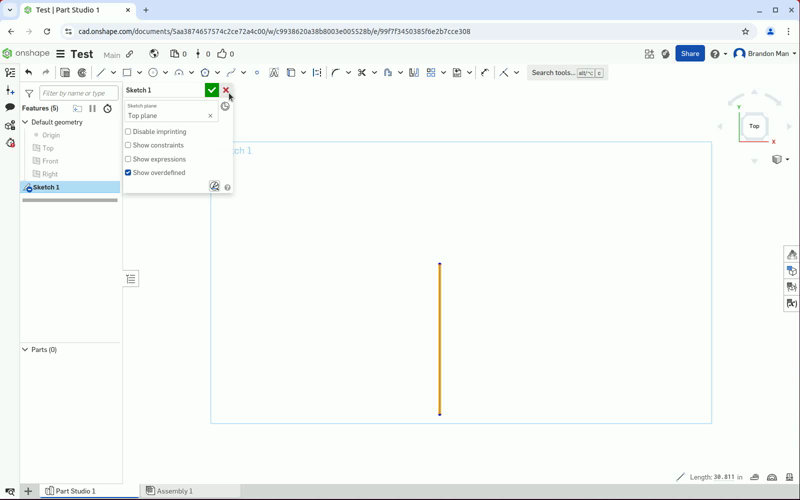
key(shift+h)
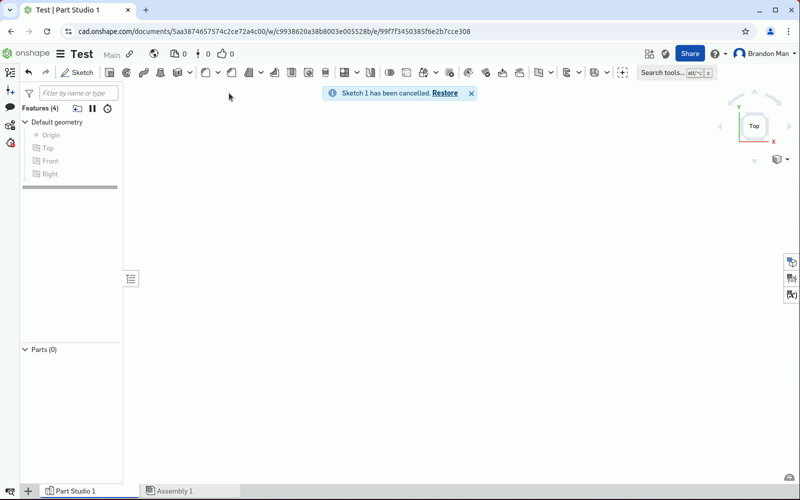
mouse_move(73, 352)
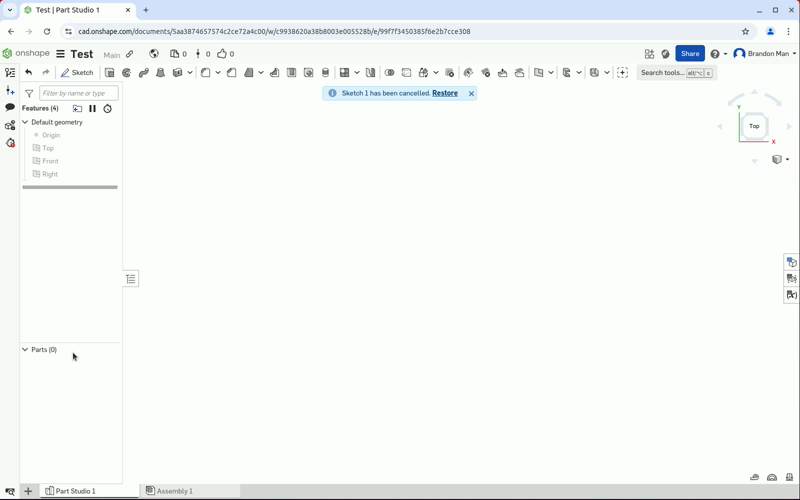
key(y)
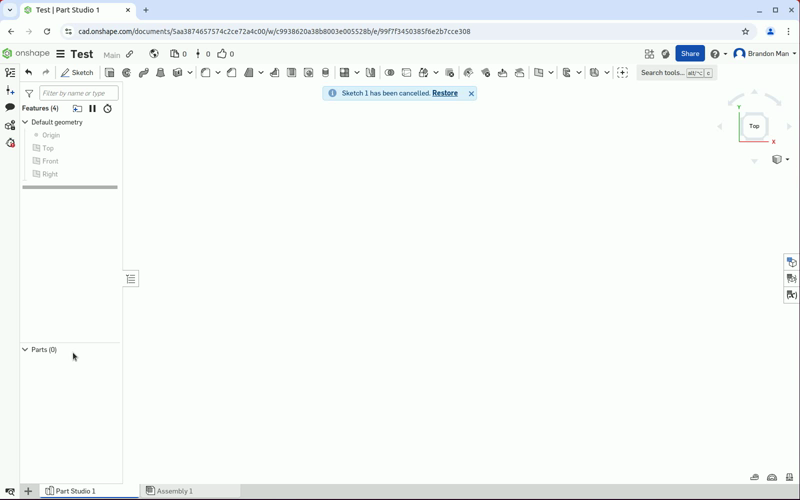
key(shift+p)
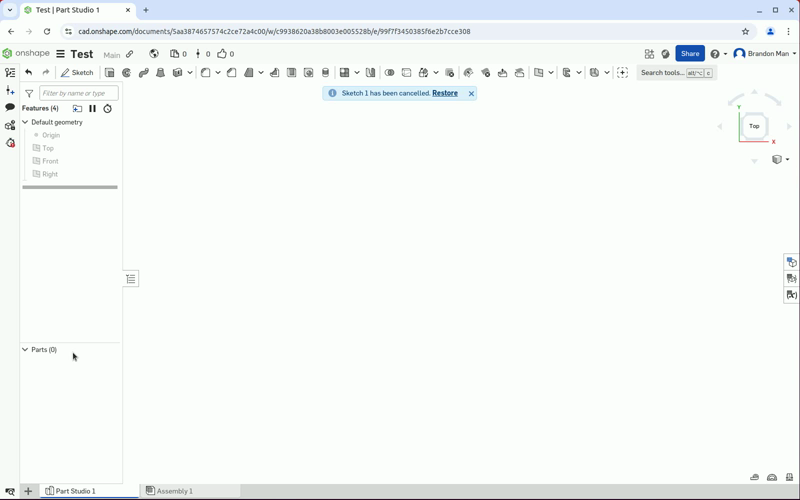
key(space)
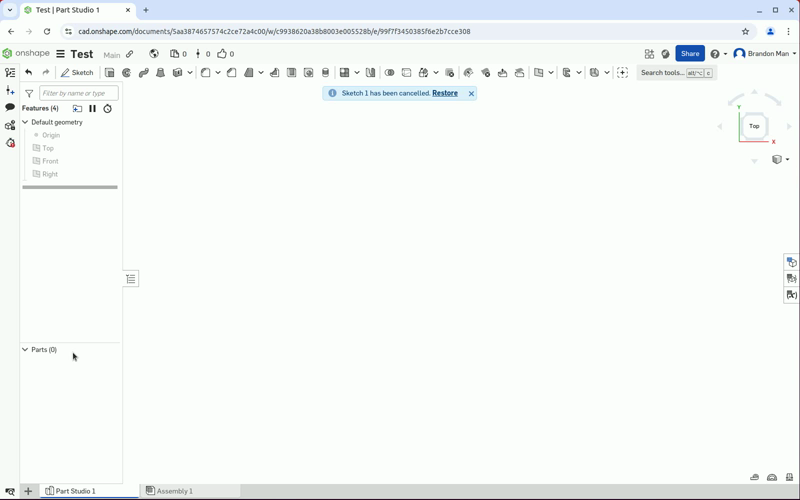
key_down(shift)
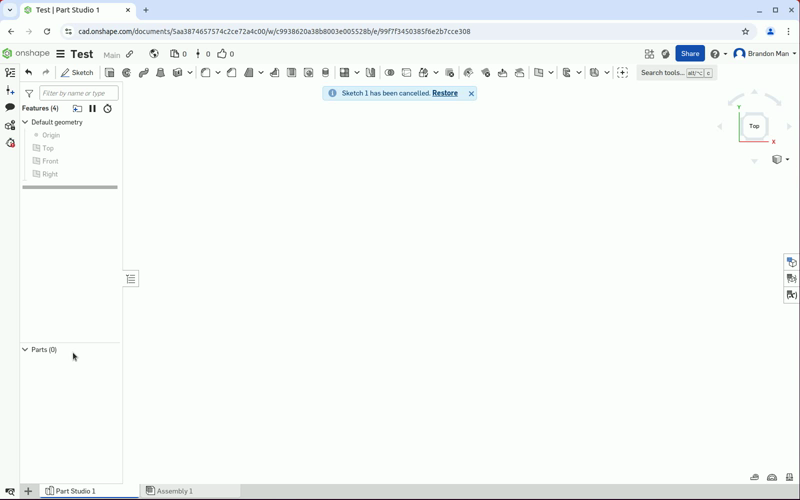
key(up)
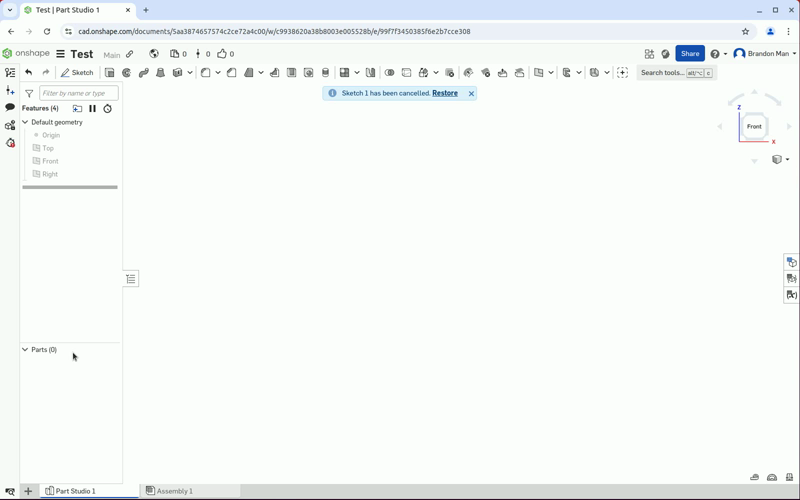
key_up(shift)
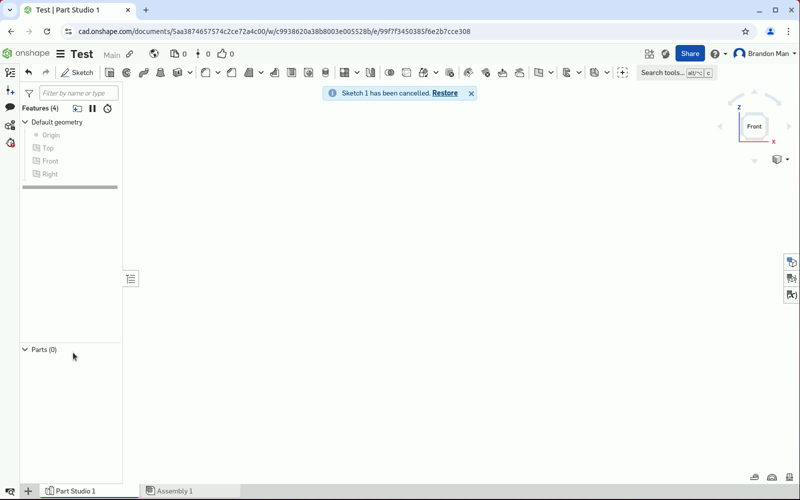
key(space)
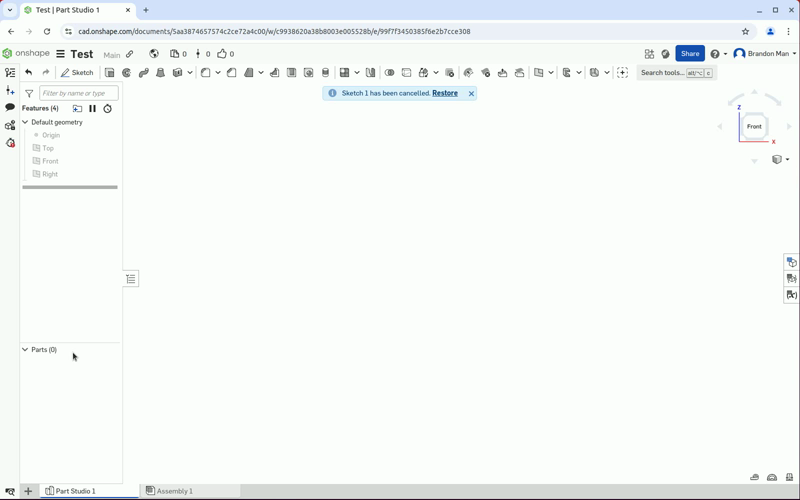
key_down(shift)
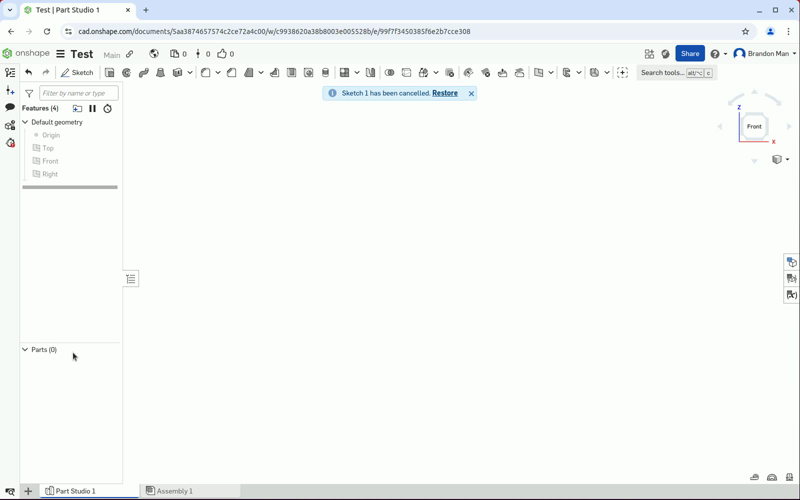
key(left)
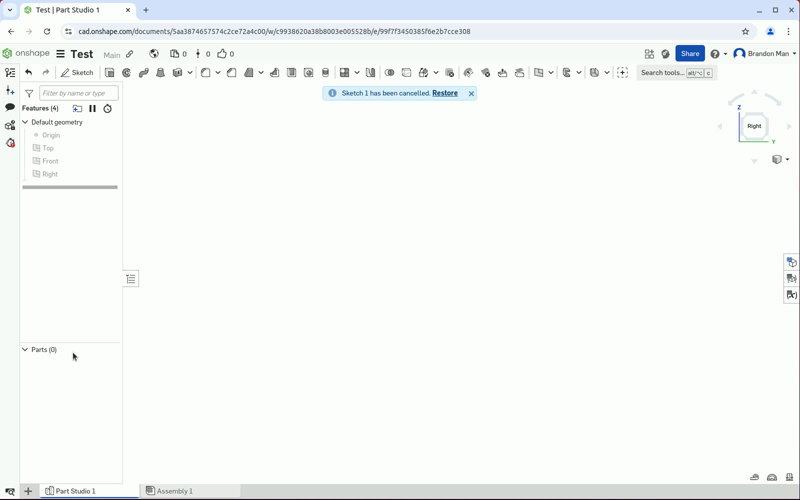
key_up(shift)
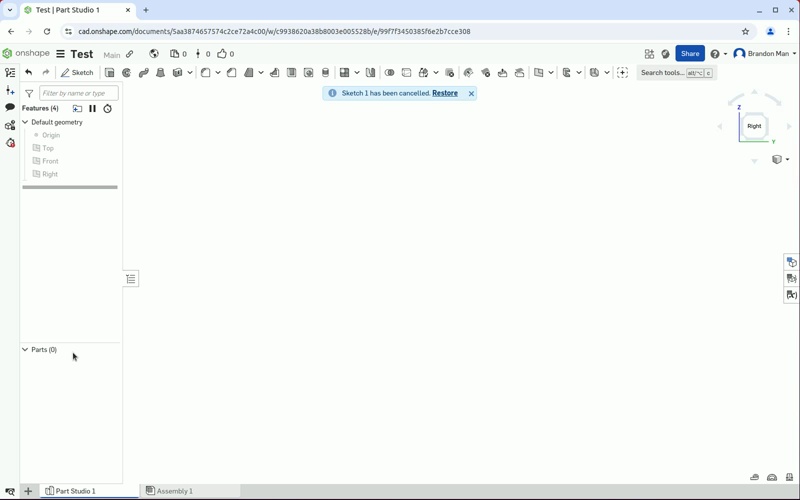
mouse_move(73, 352)
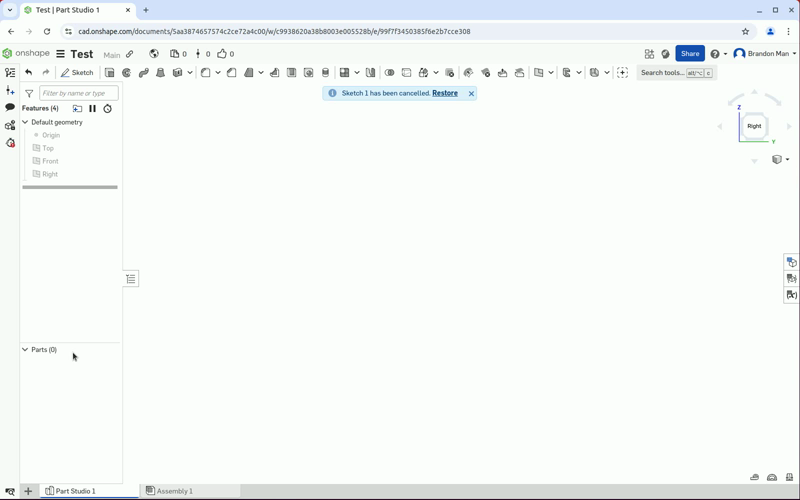
key(shift+y)
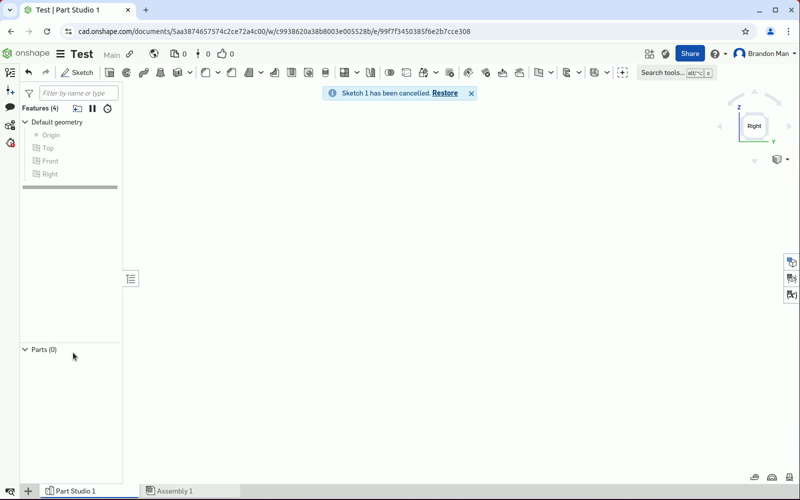
key(shift+s)
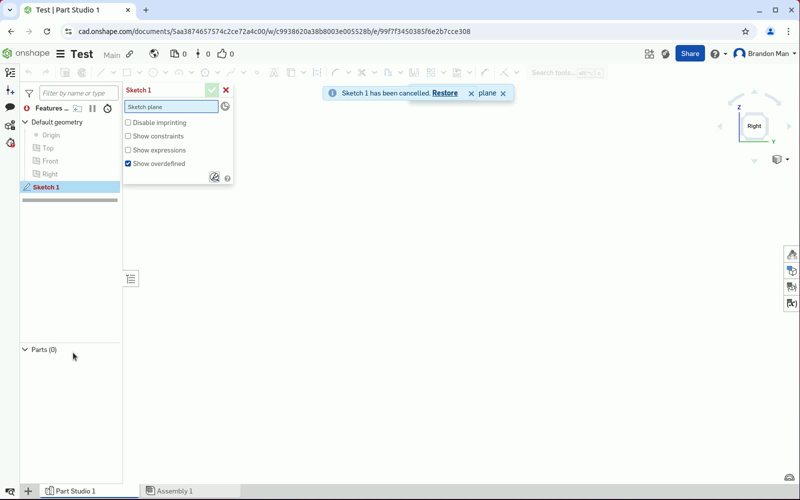
mouse_move(73, 176)
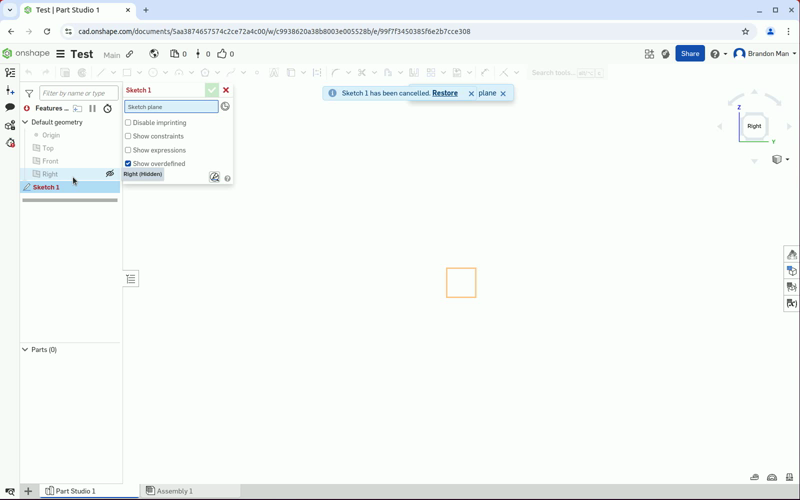
click(73, 176)
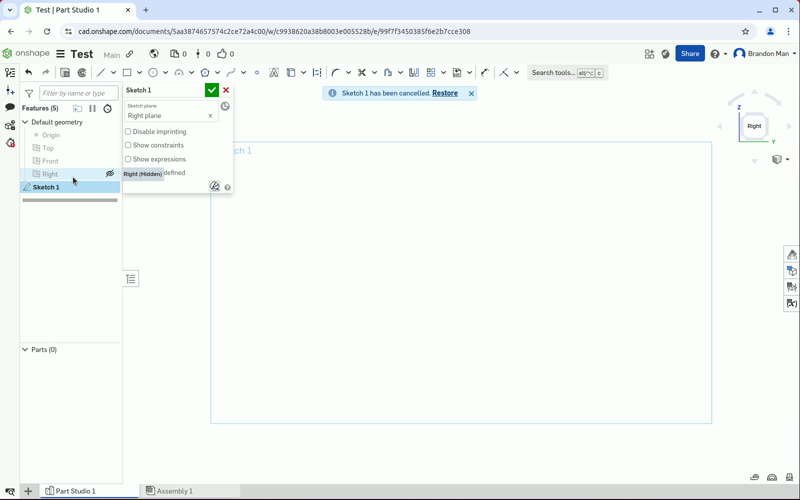
mouse_move(73, 352)
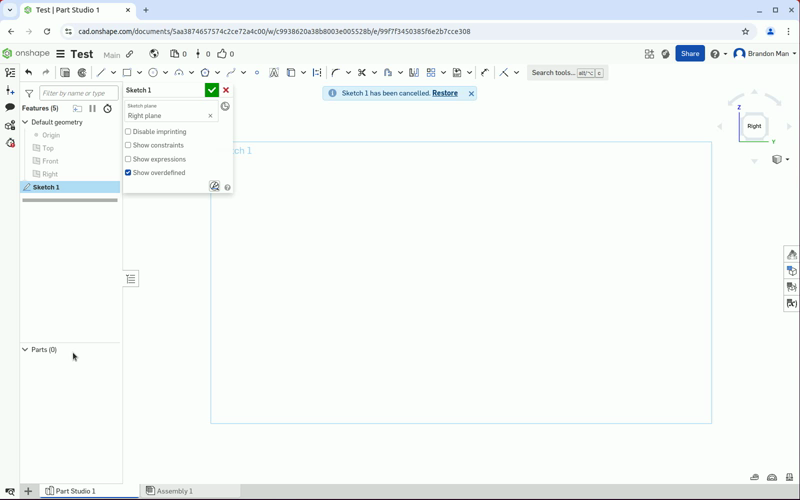
key(y)
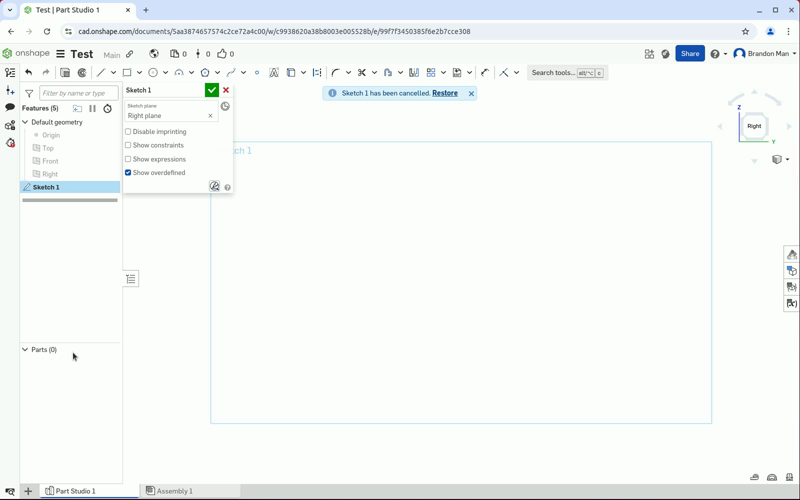
key(l)
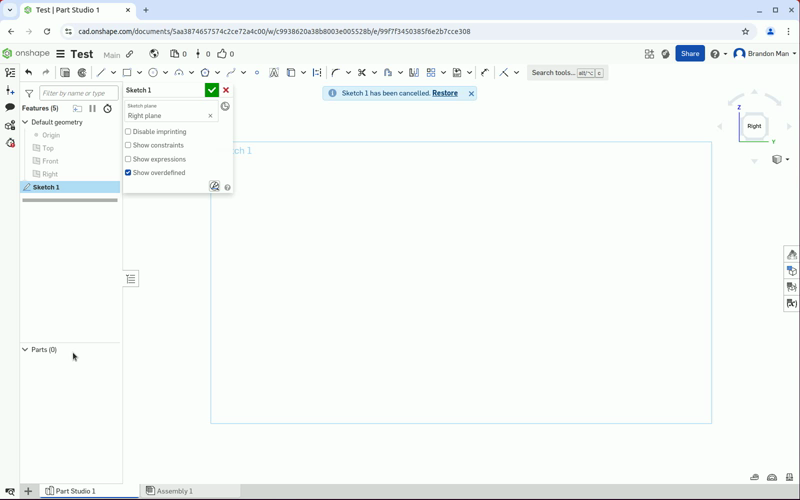
key_down(shift)
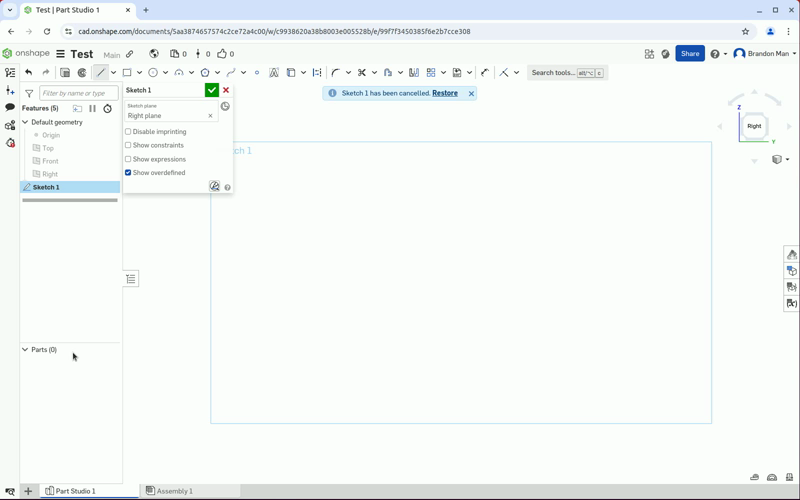
mouse_move(348, 282)
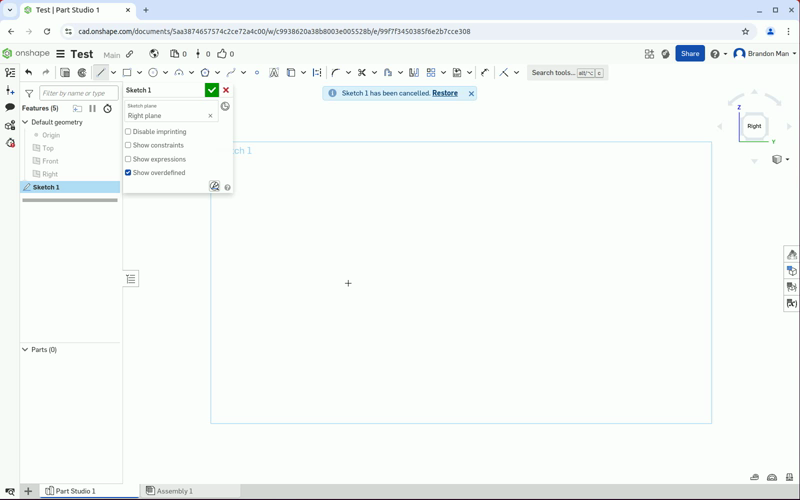
click(348, 282)
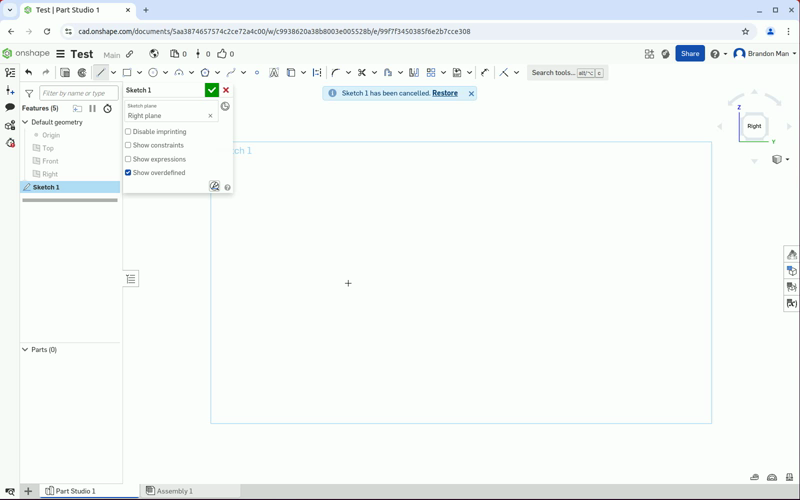
key_up(shift)
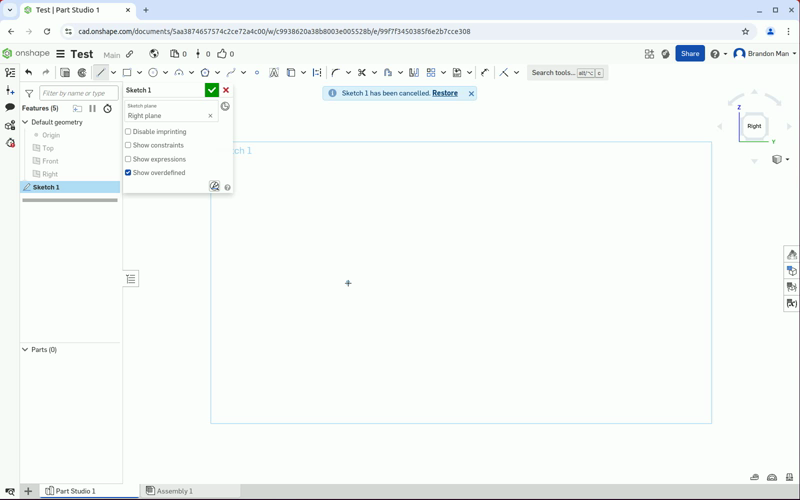
key_down(shift)
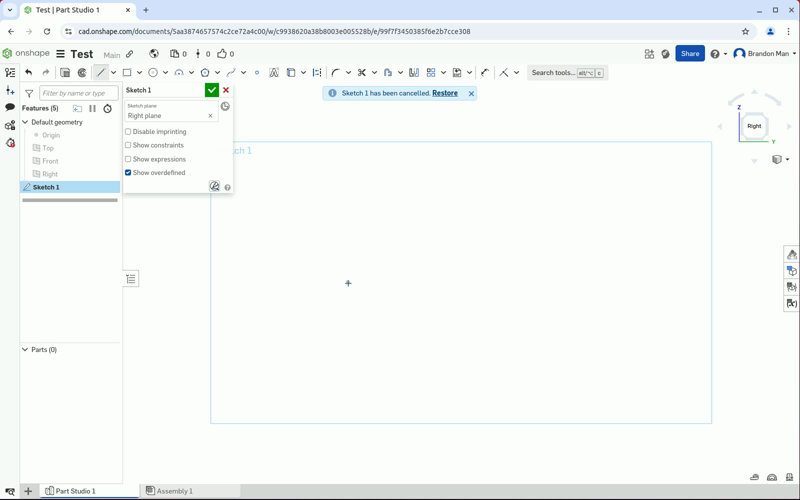
mouse_move(445, 282)
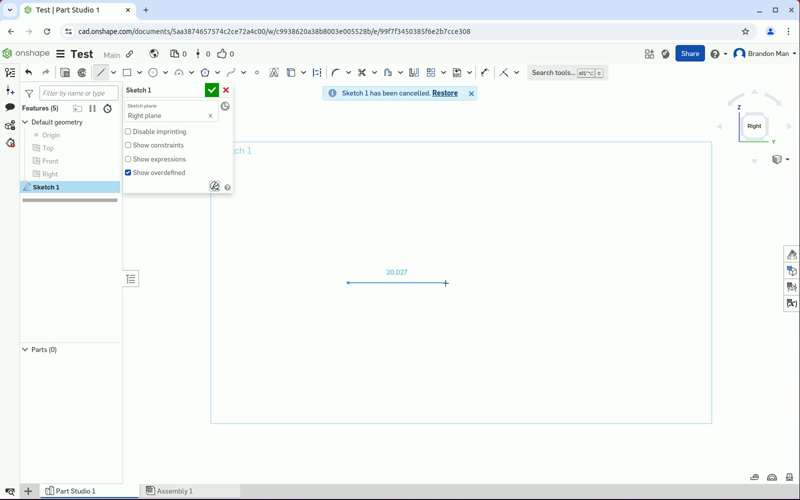
click(445, 282)
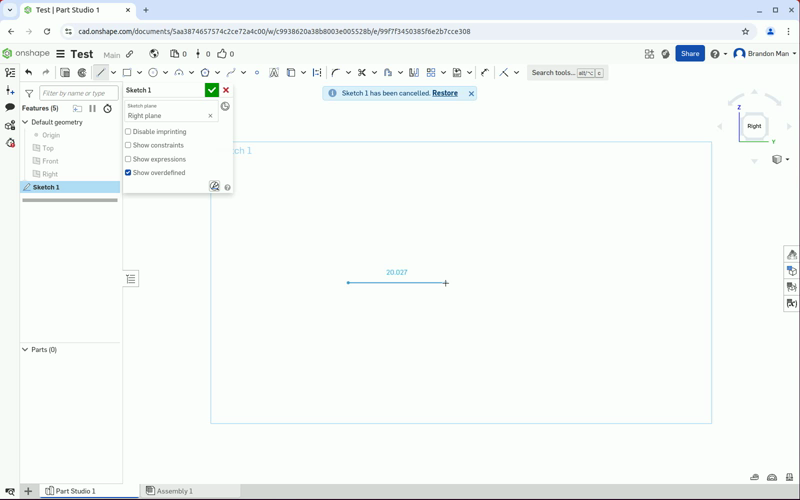
key_up(shift)
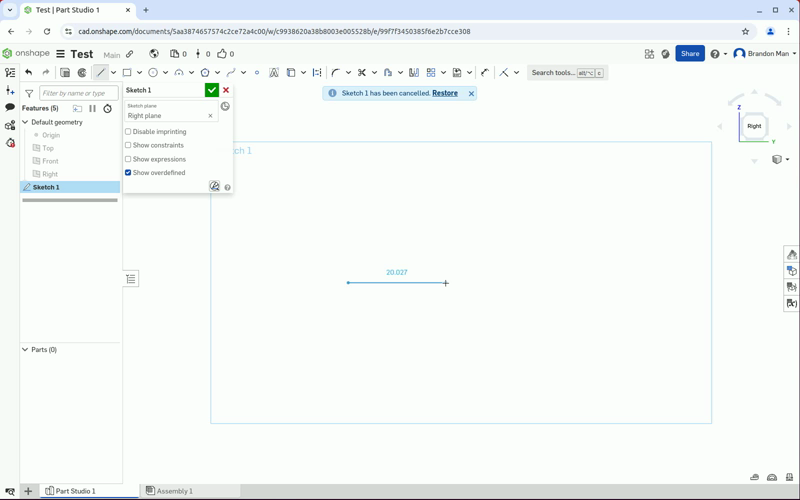
key_down(shift)
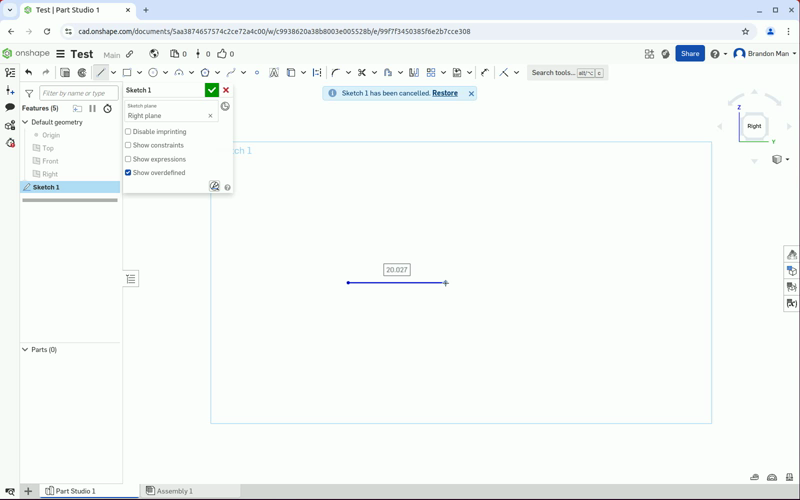
mouse_move(475, 282)
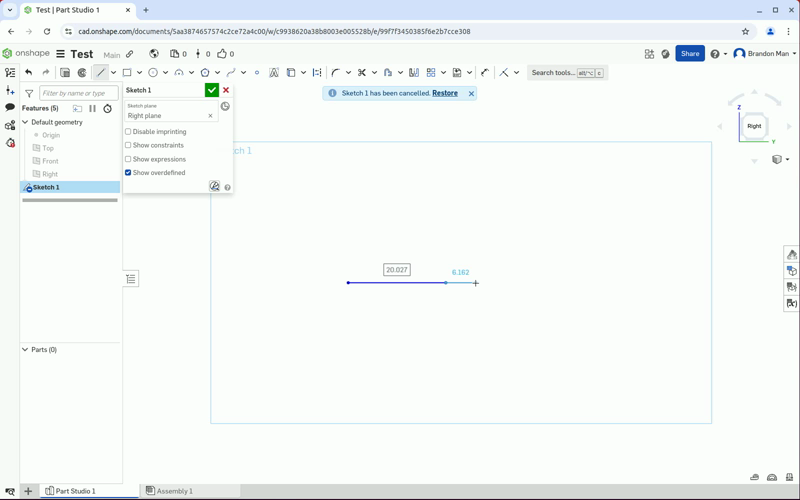
mouse_move(445, 225)
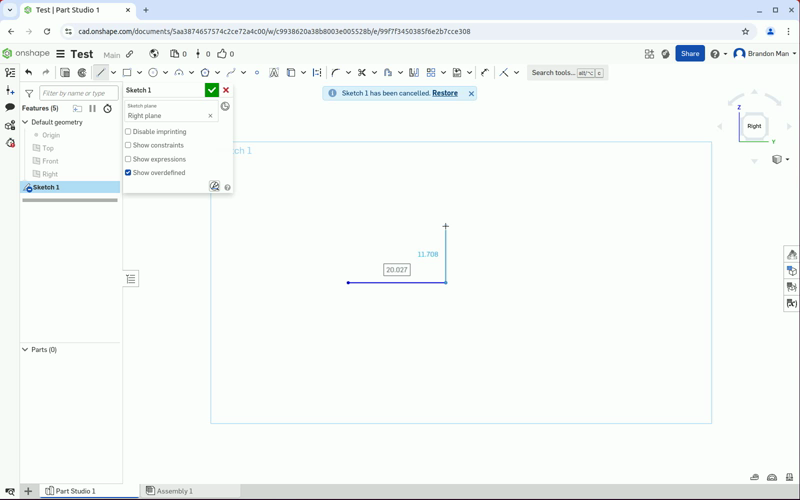
click(445, 225)
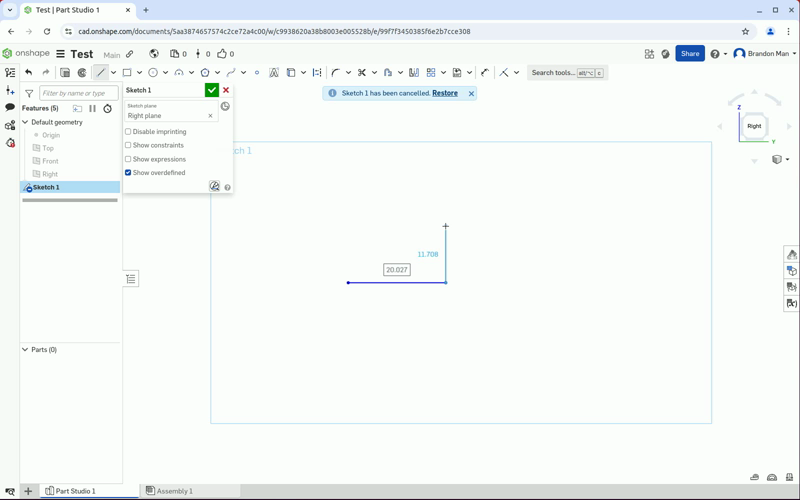
key_up(shift)
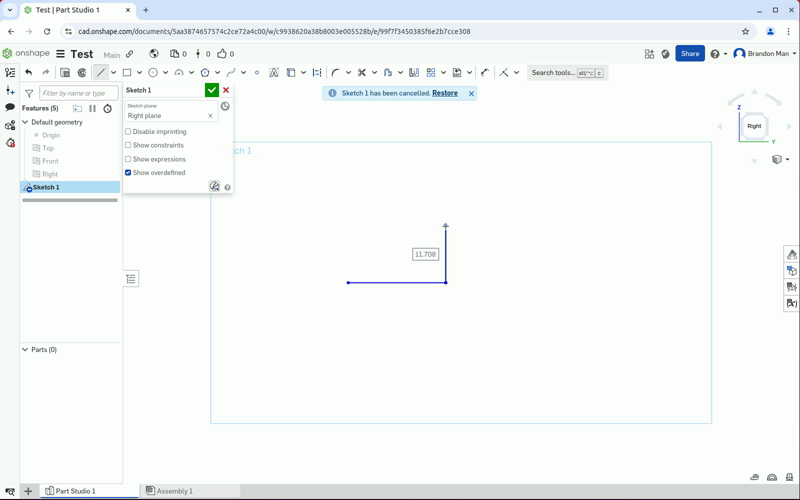
key_down(shift)
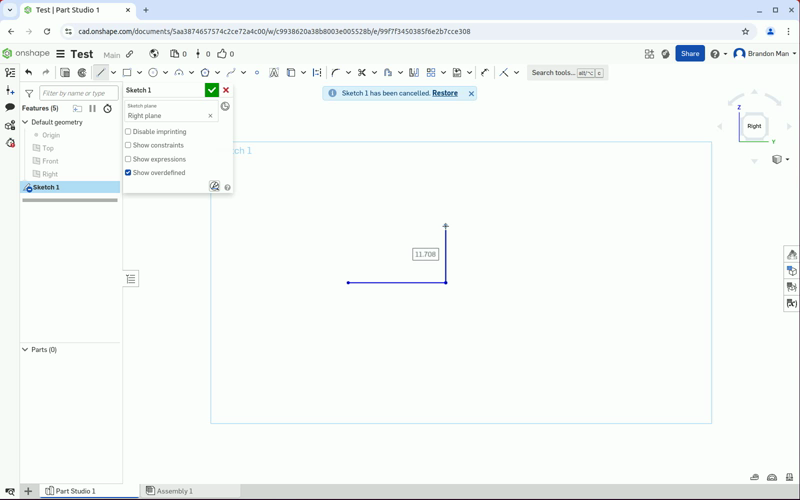
mouse_move(348, 225)
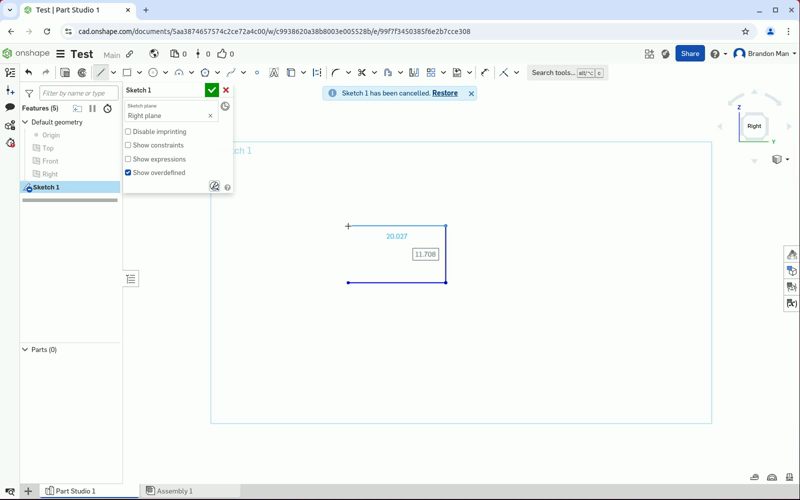
click(348, 225)
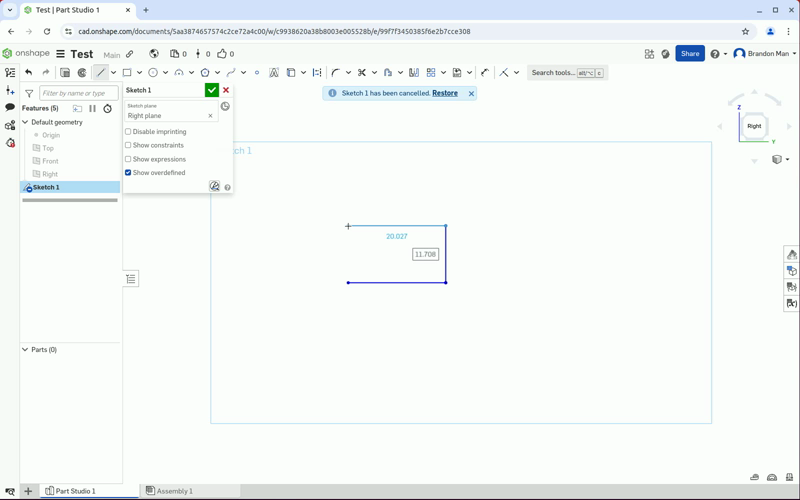
key_up(shift)
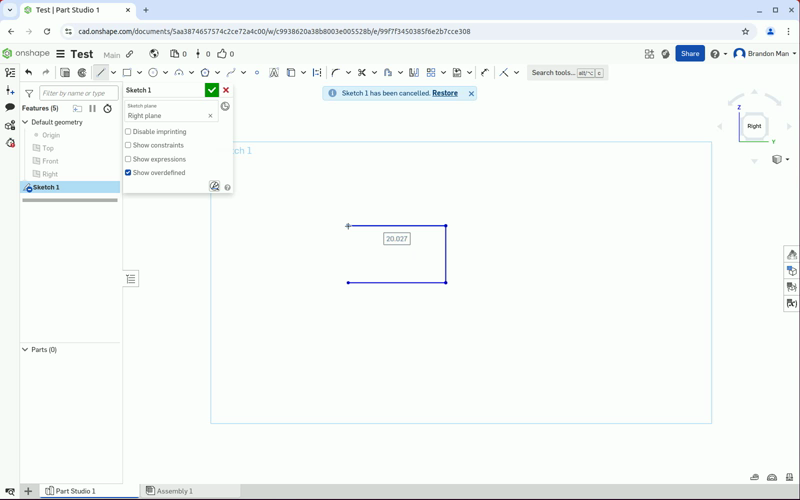
mouse_move(378, 225)
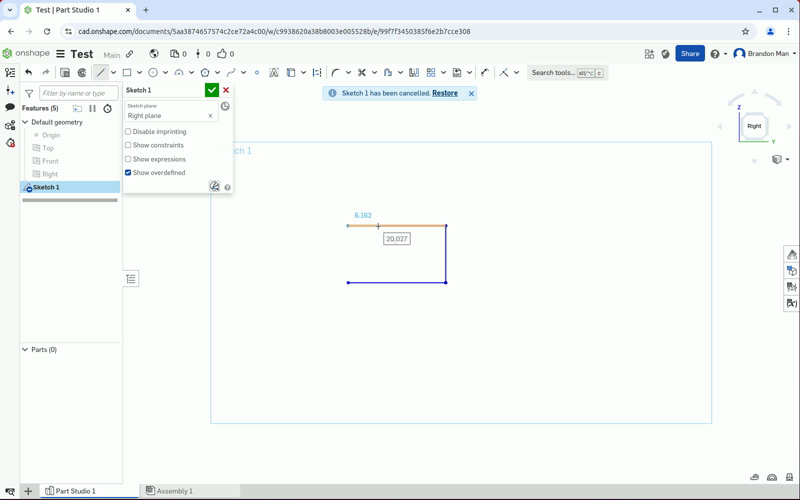
key_down(shift)
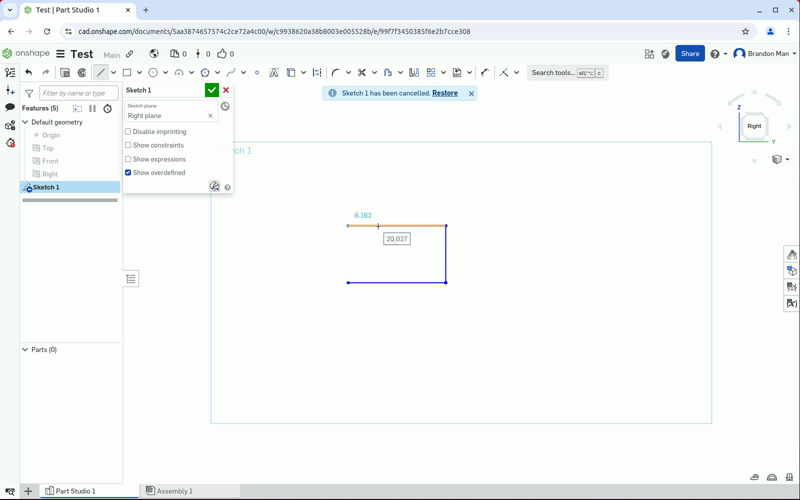
mouse_move(348, 282)
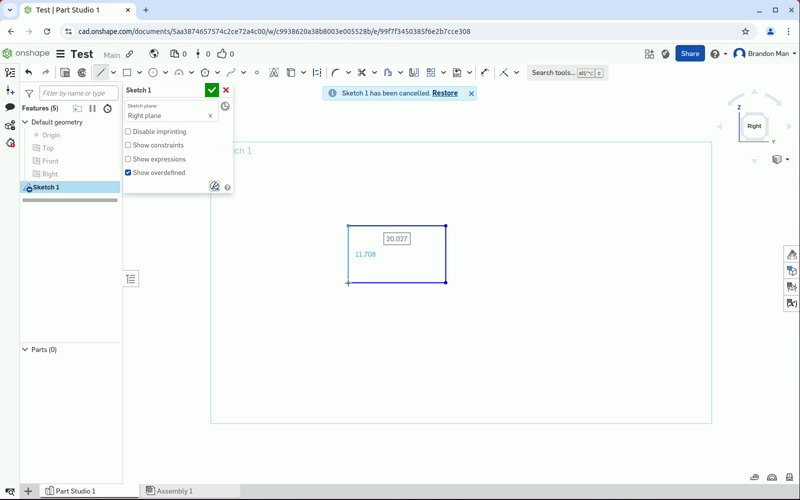
key_up(shift)
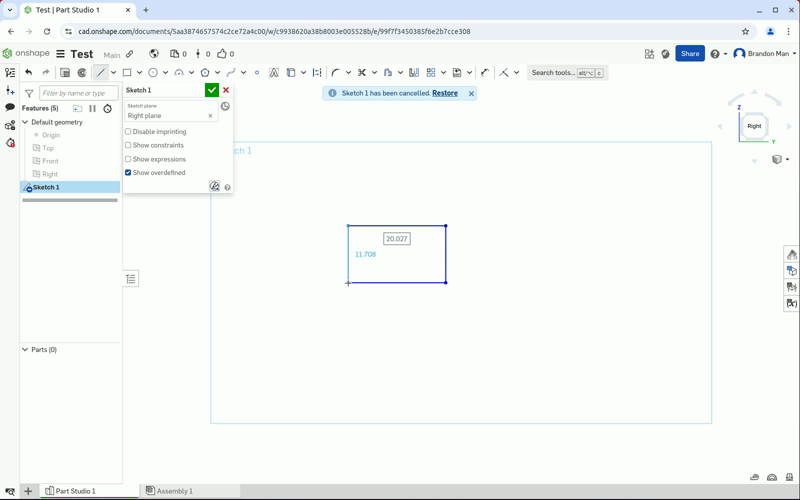
click(348, 282)
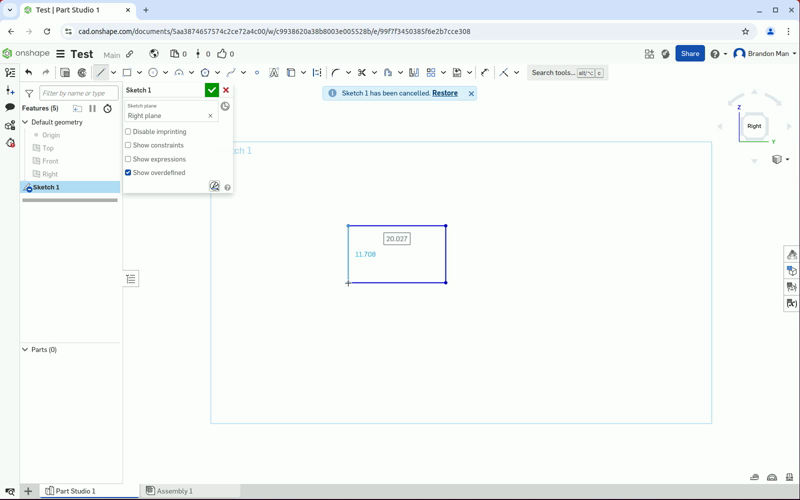
key(esc)
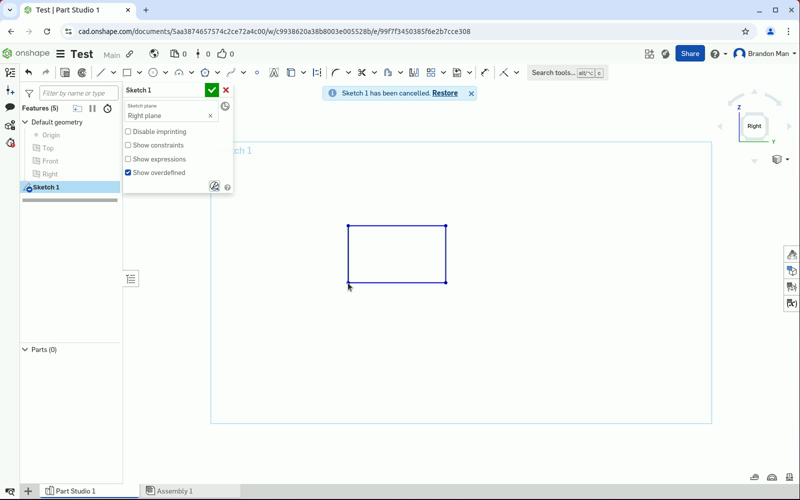
mouse_move(415, 270)
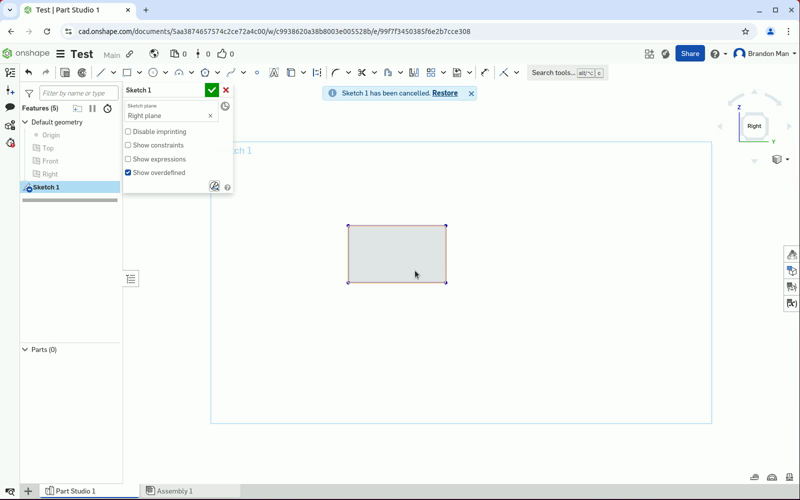
click(415, 270)
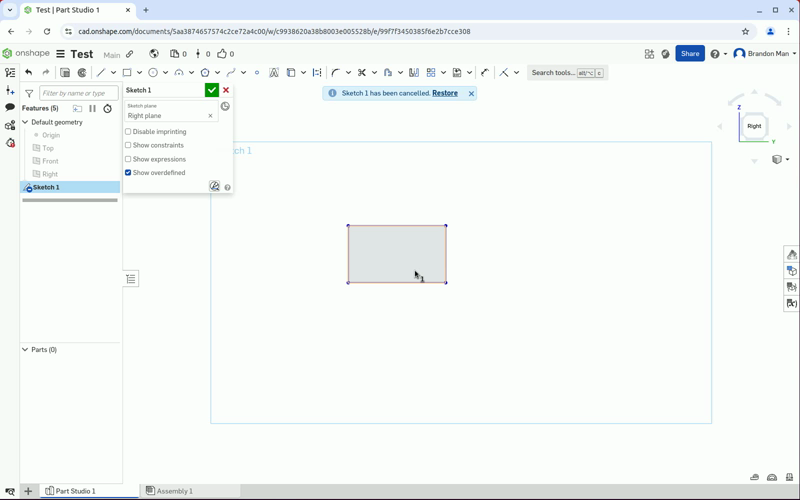
mouse_move(73, 352)
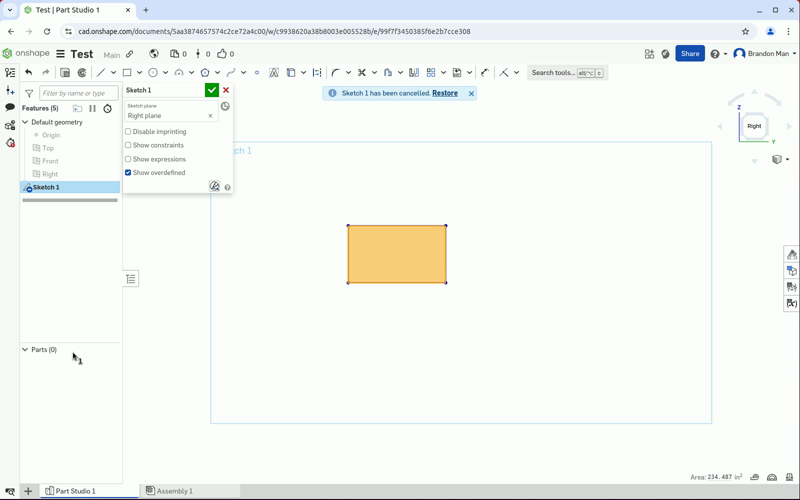
key(shift+y)
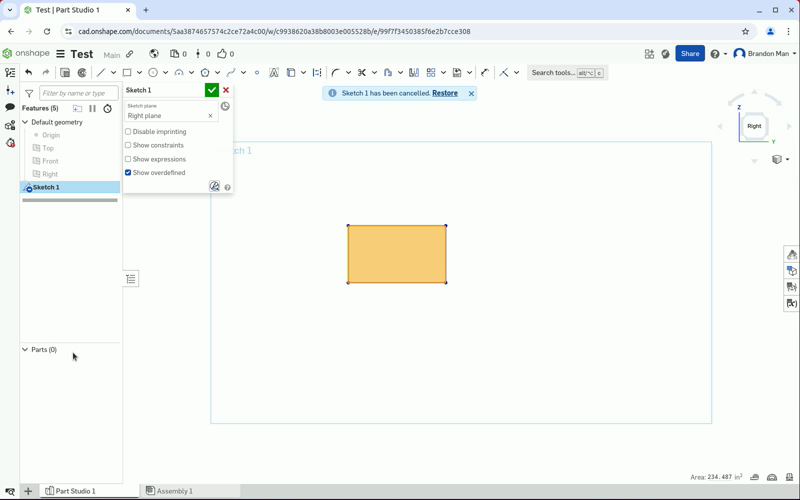
key(shift+e)
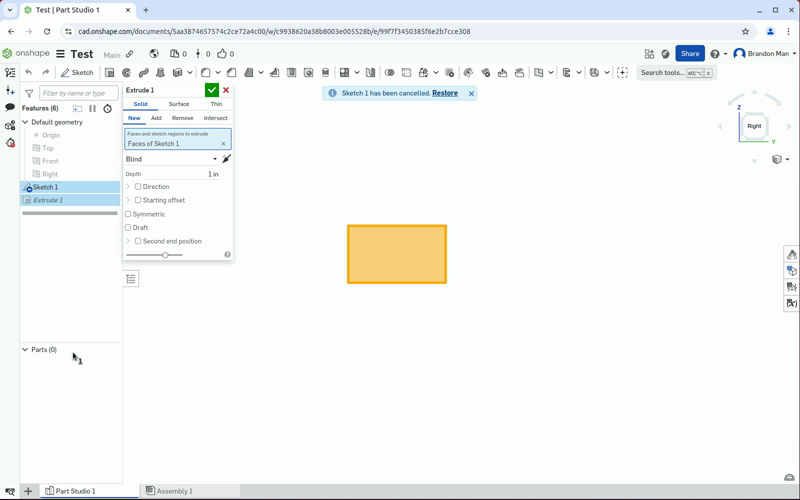
mouse_move(143, 106)
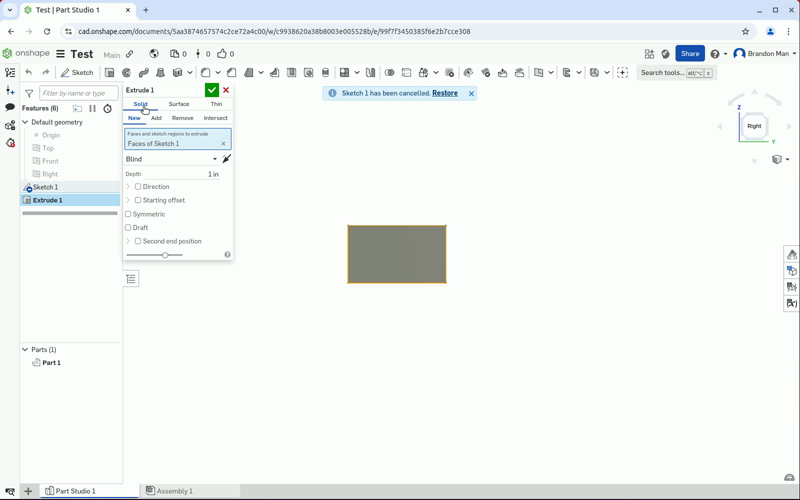
click(143, 106)
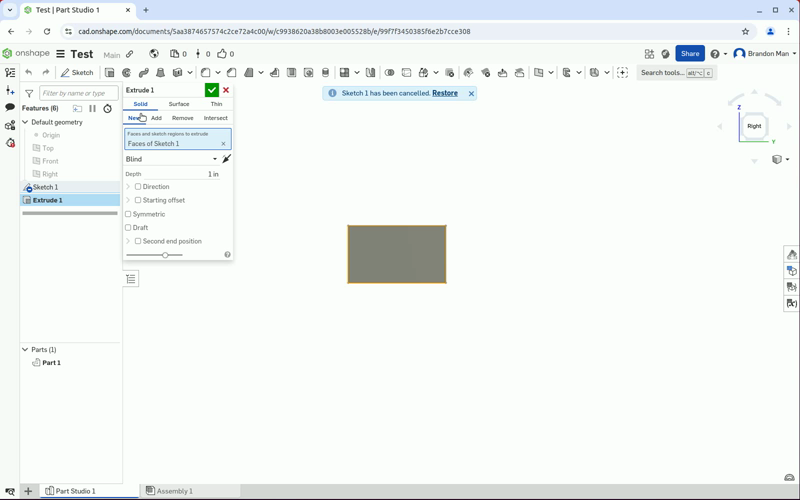
mouse_move(137, 120)
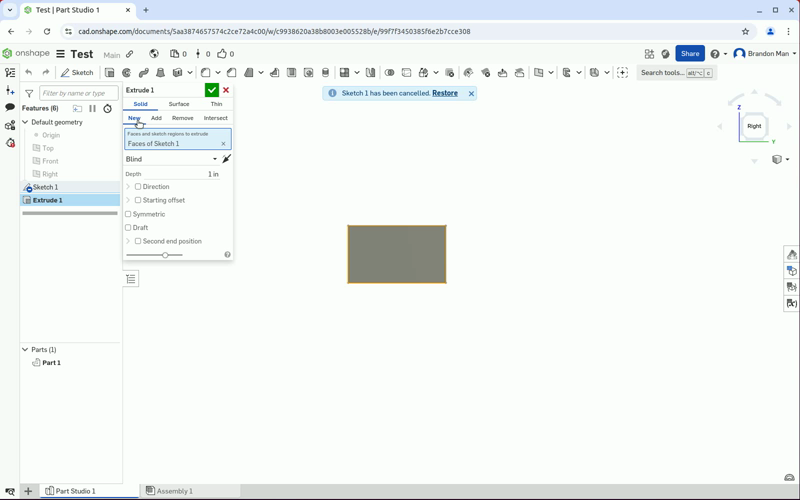
click(137, 120)
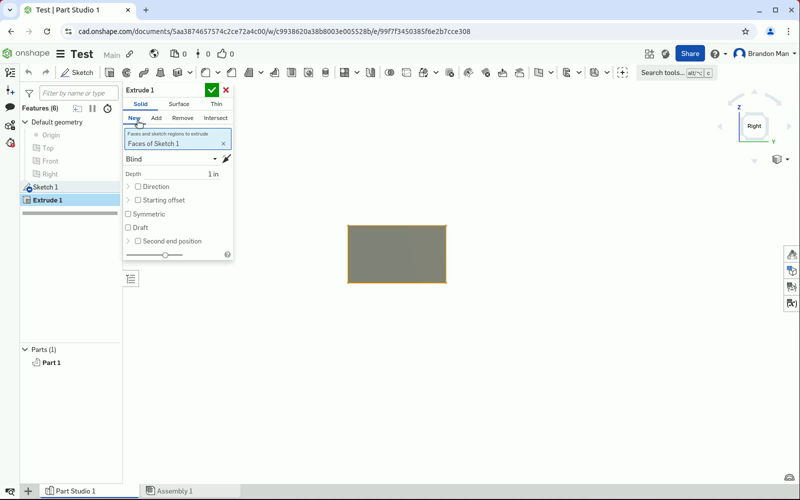
key(tab, 4)
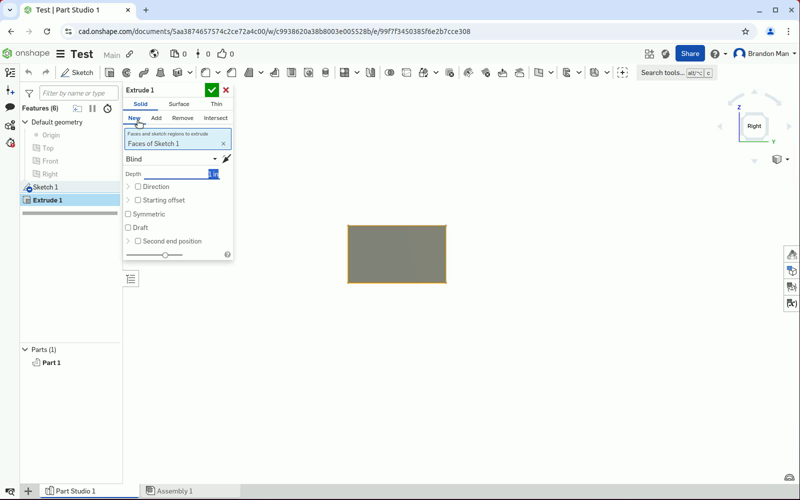
text(-6.981)
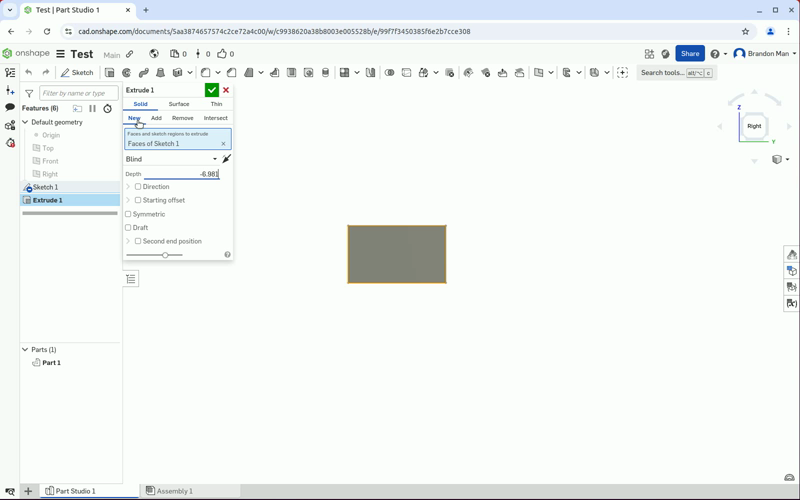
key(enter)
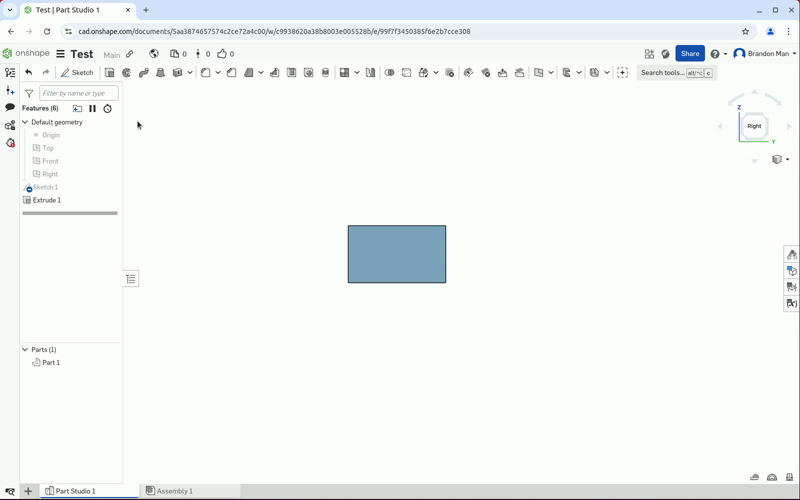
key(shift+h)
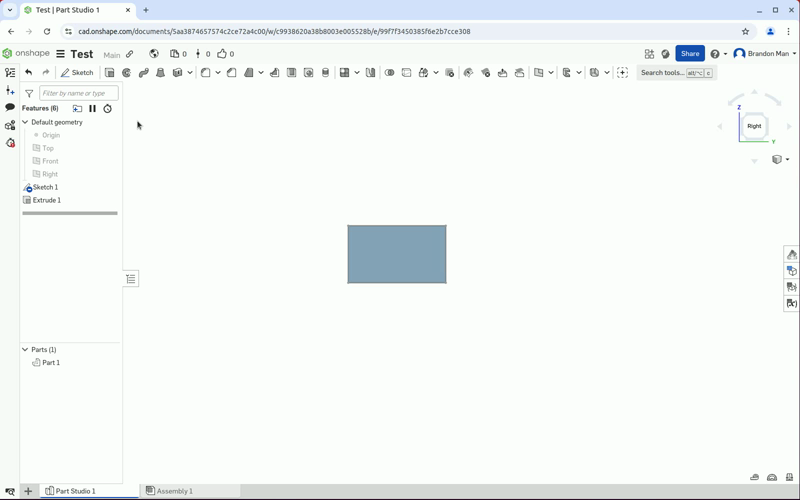
key(shift+h)
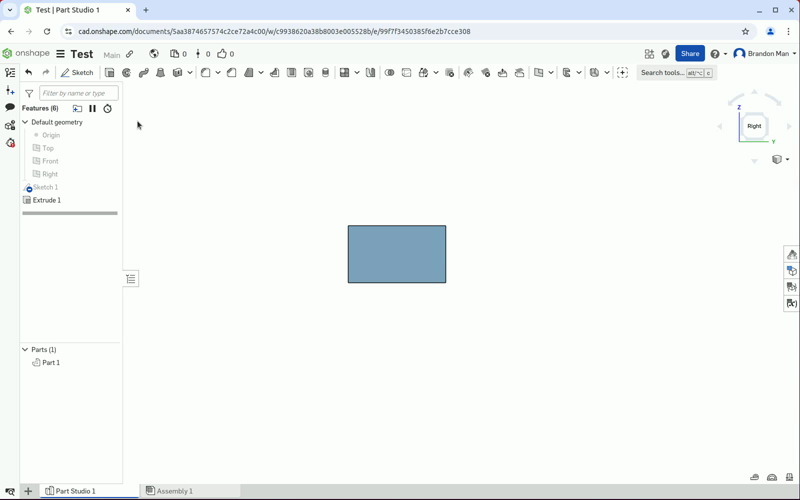
mouse_move(73, 189)
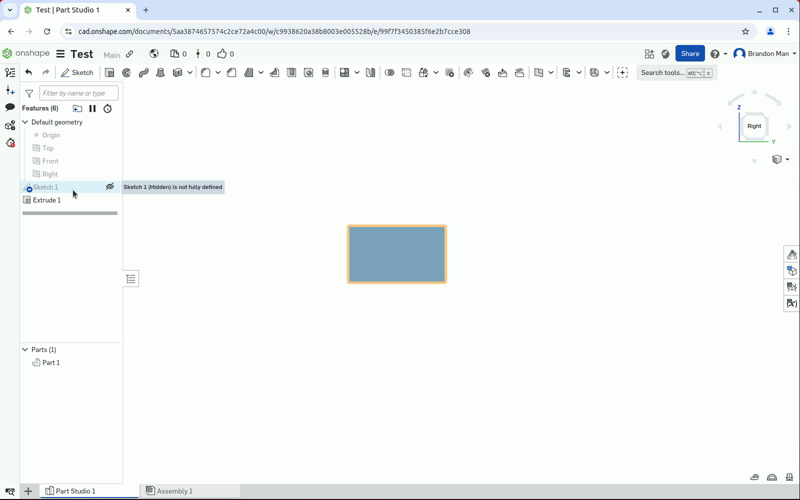
click(73, 189)
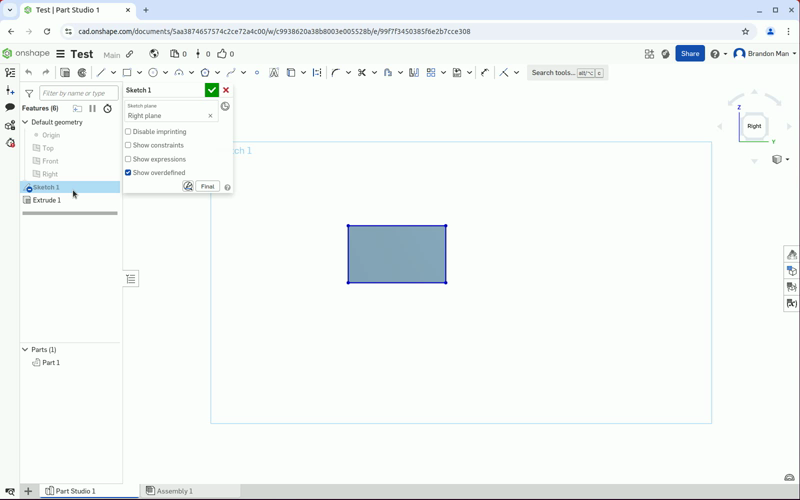
mouse_move(229, 92)
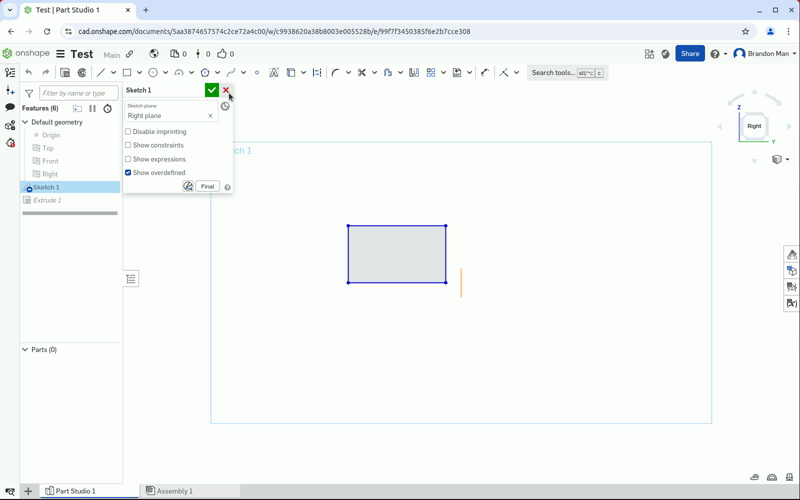
click(229, 92)
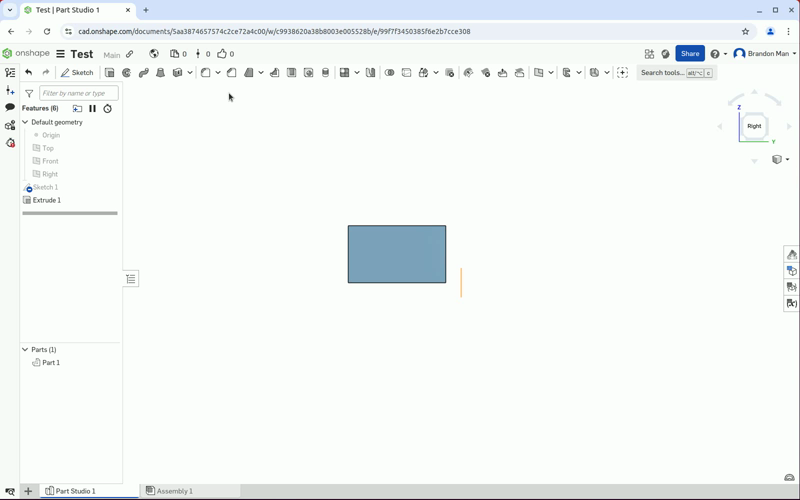
mouse_move(73, 352)
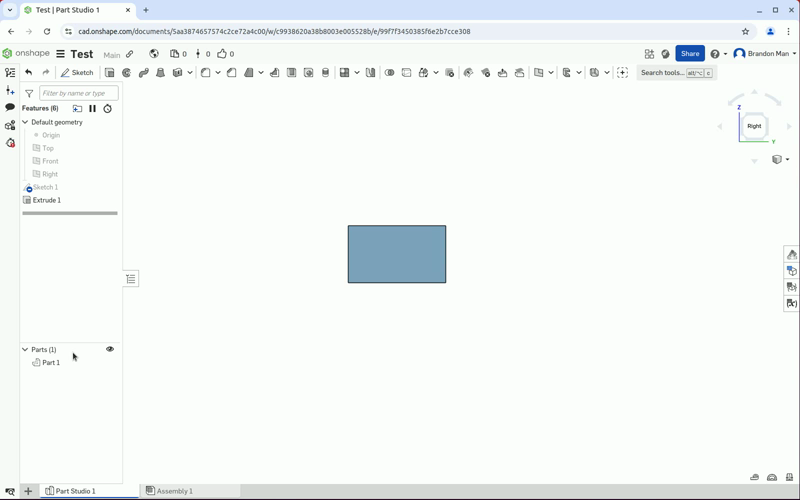
key(y)
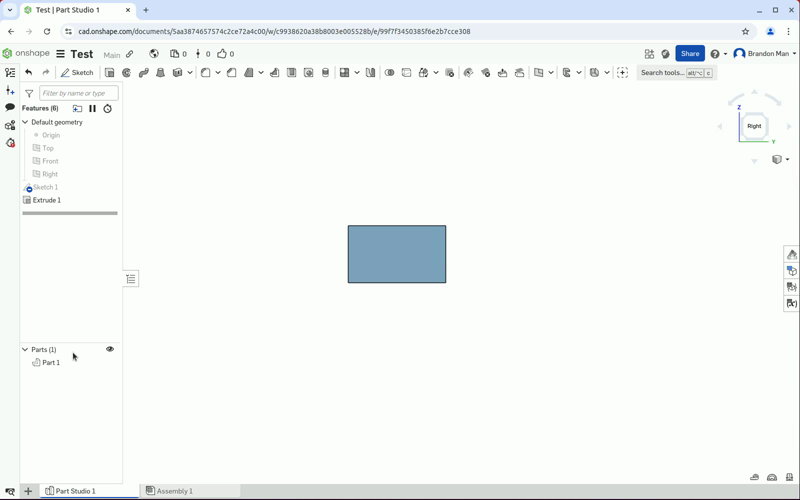
key(shift+p)
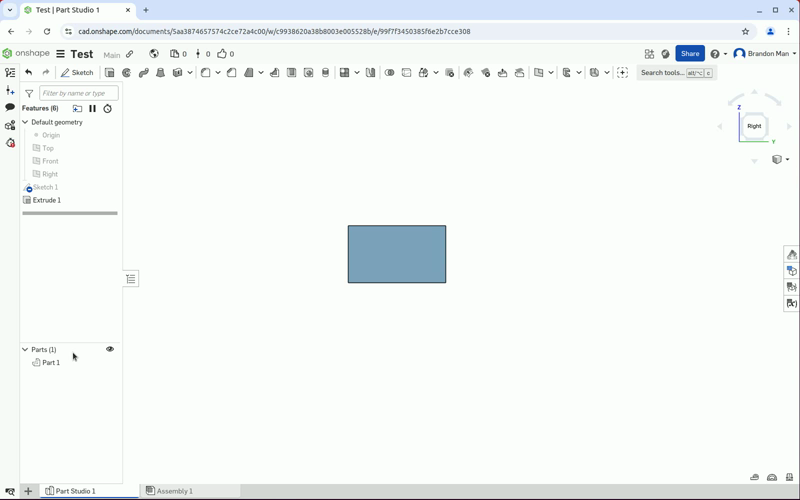
key(space)
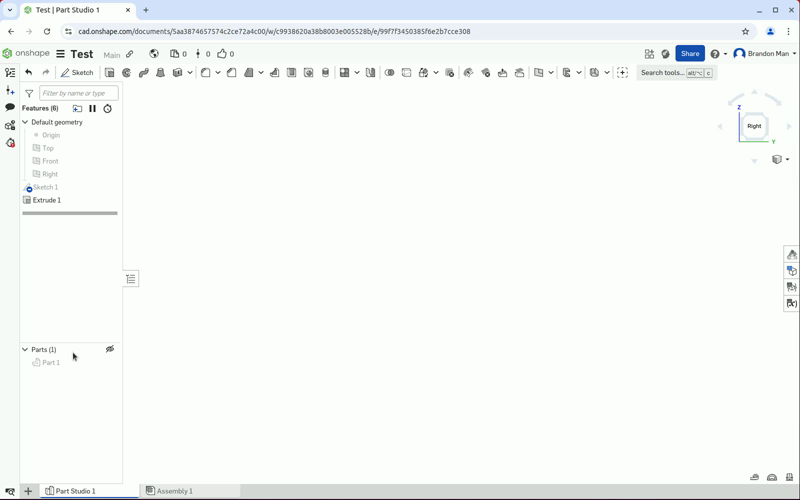
key_down(shift)
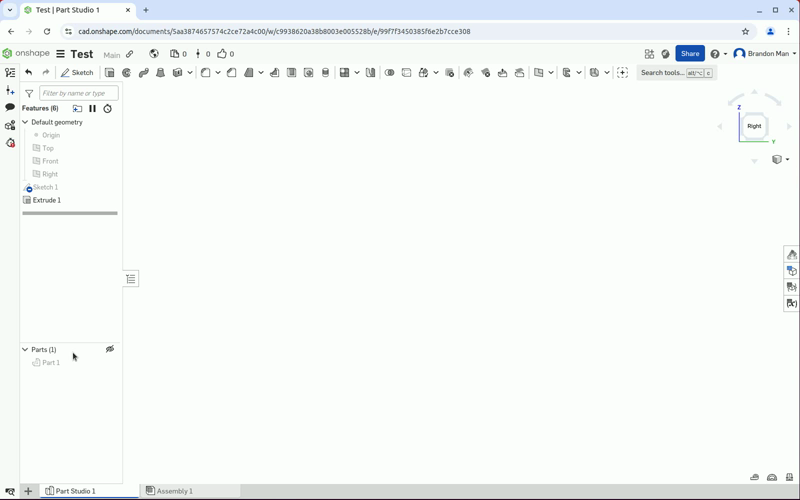
key(right)
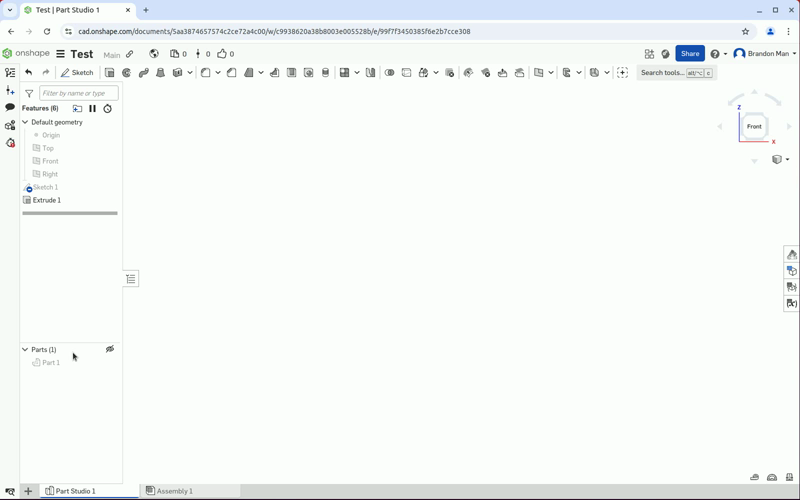
key_up(shift)
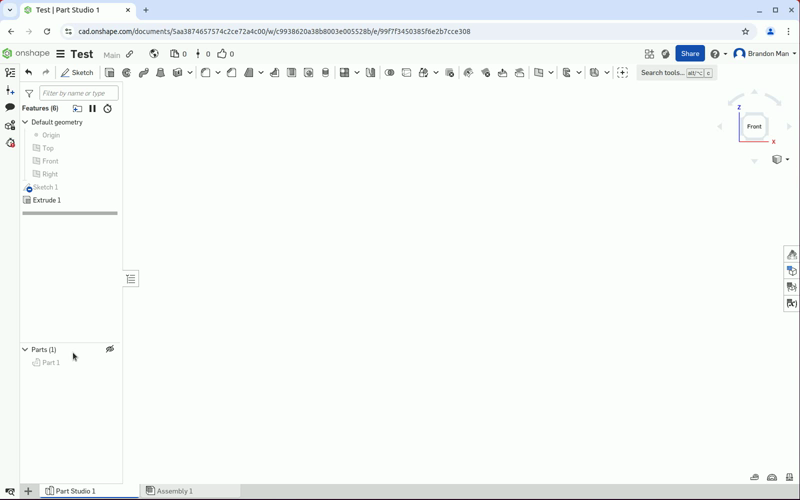
key(space)
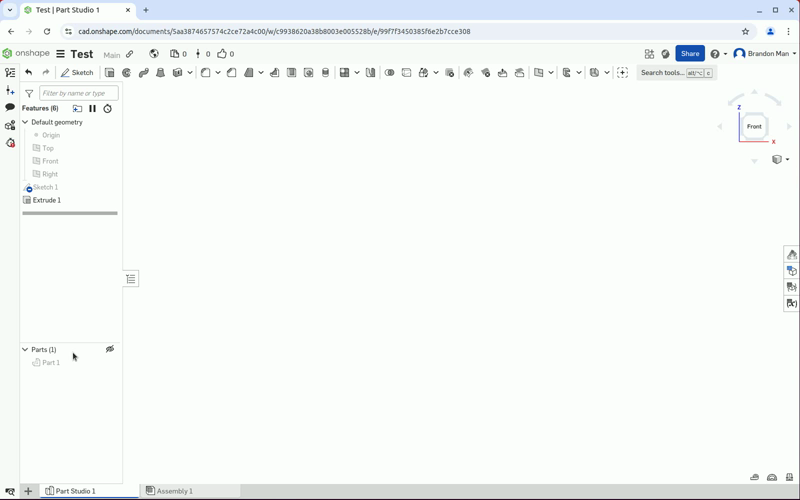
key_down(shift)
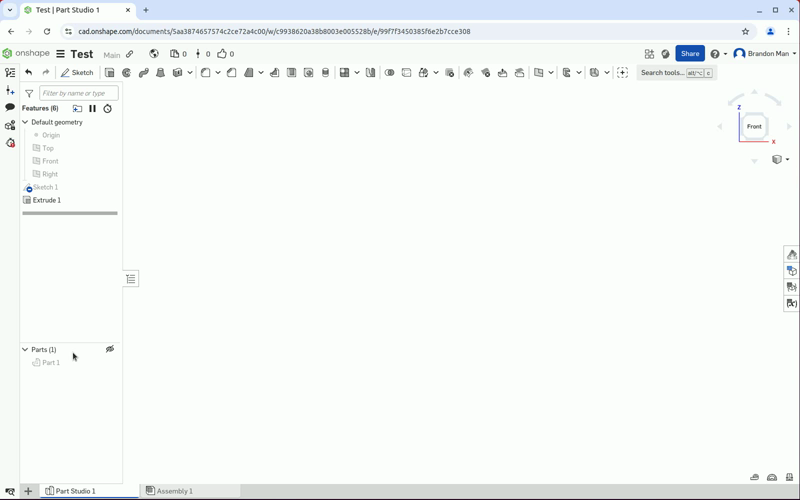
key(down)
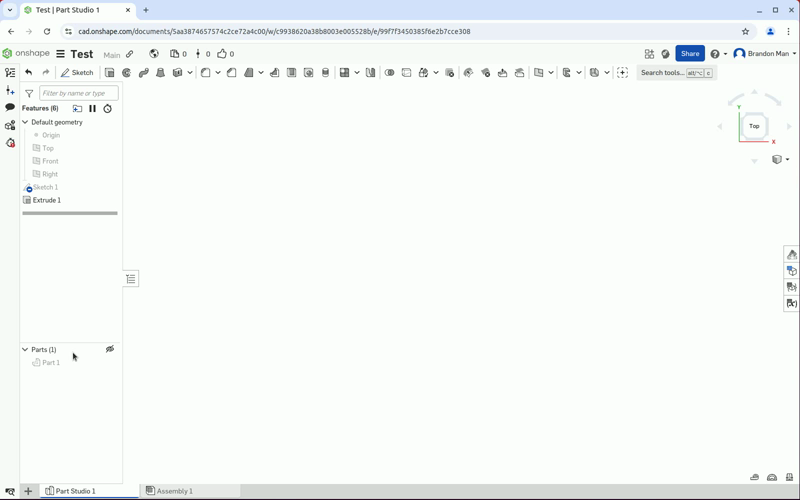
key_up(shift)
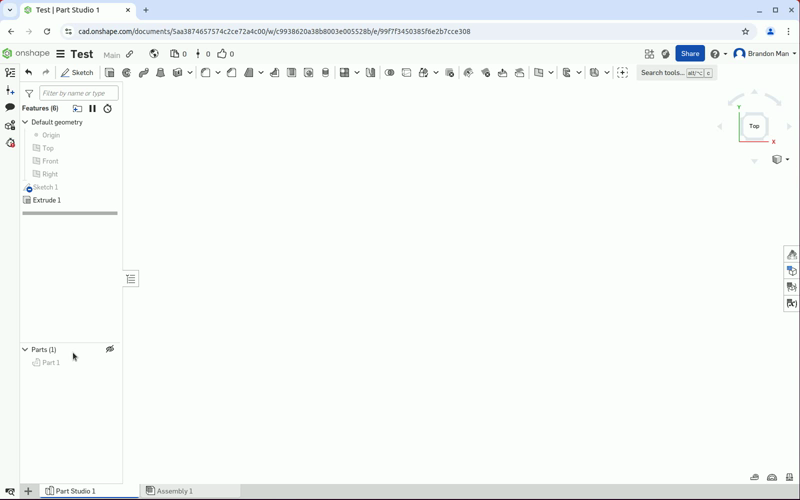
mouse_move(73, 352)
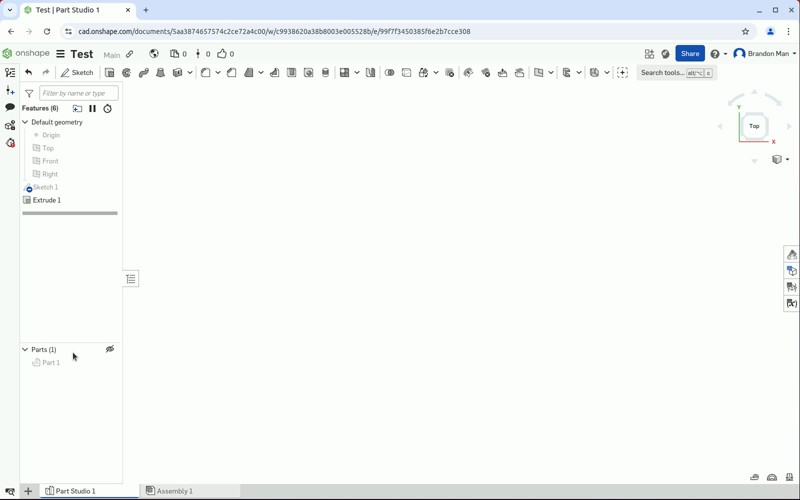
key(shift+y)
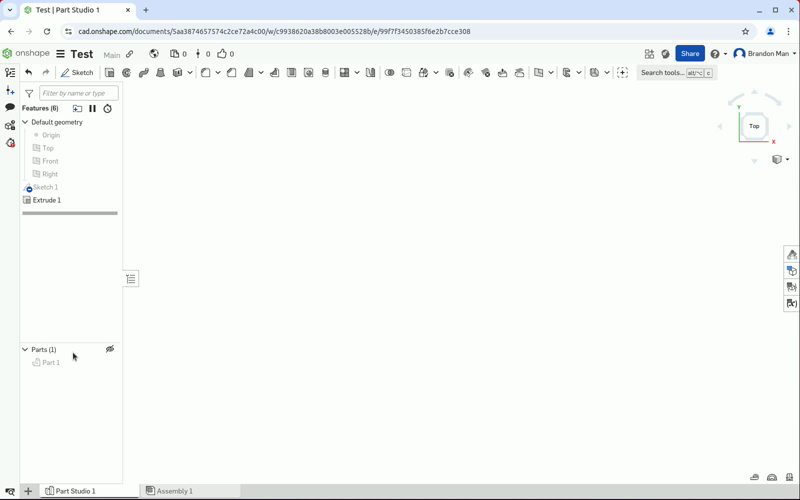
key(shift+s)
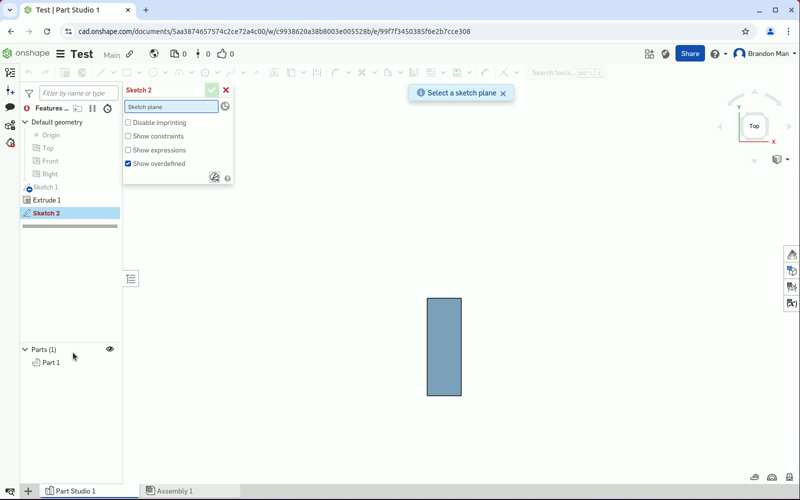
mouse_move(73, 150)
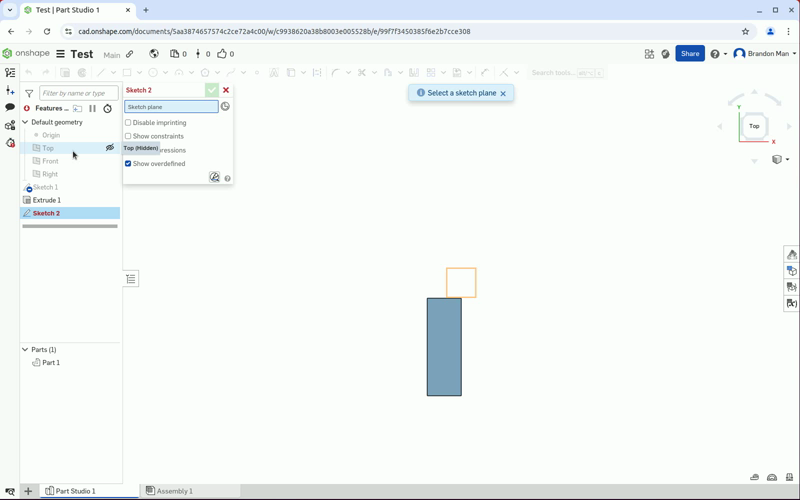
click(73, 150)
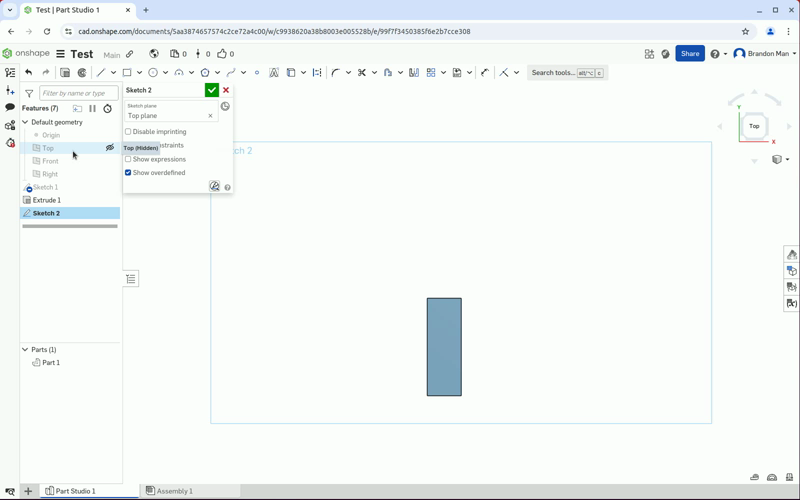
mouse_move(73, 352)
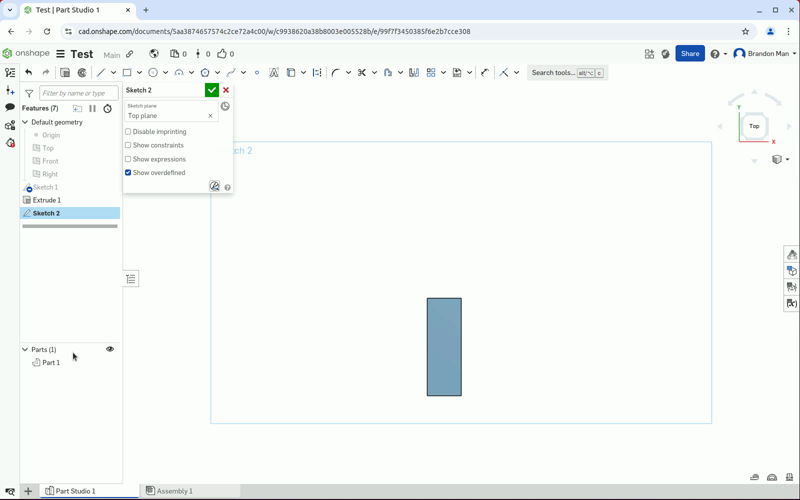
key(y)
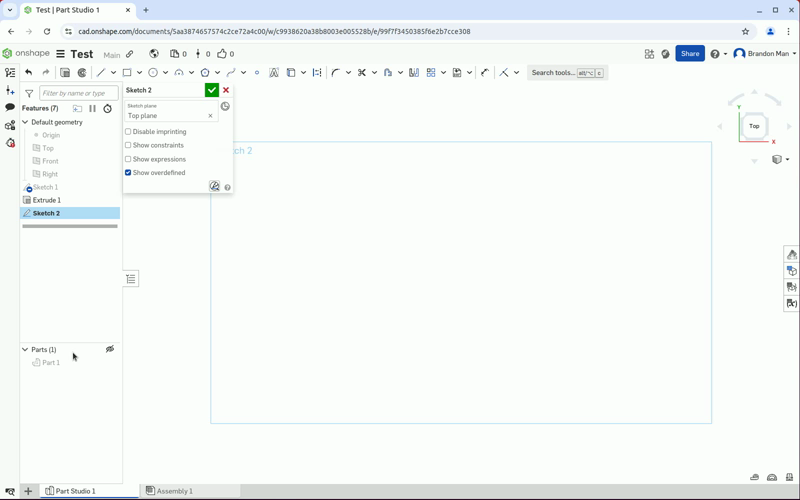
key(l)
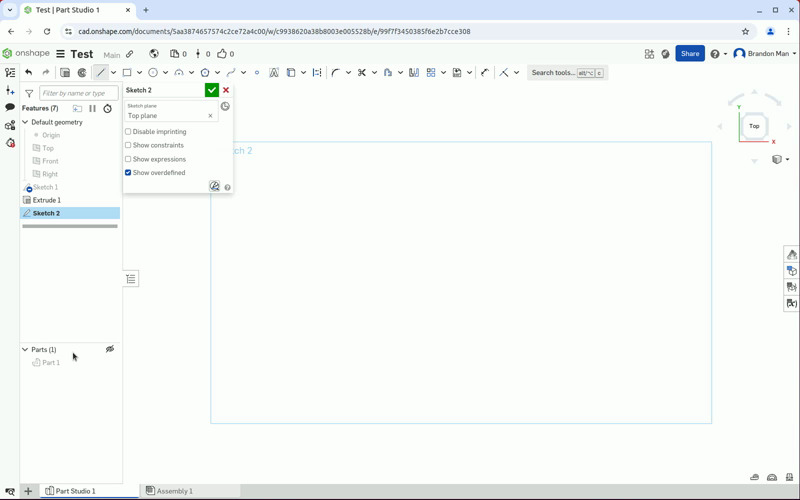
key_down(shift)
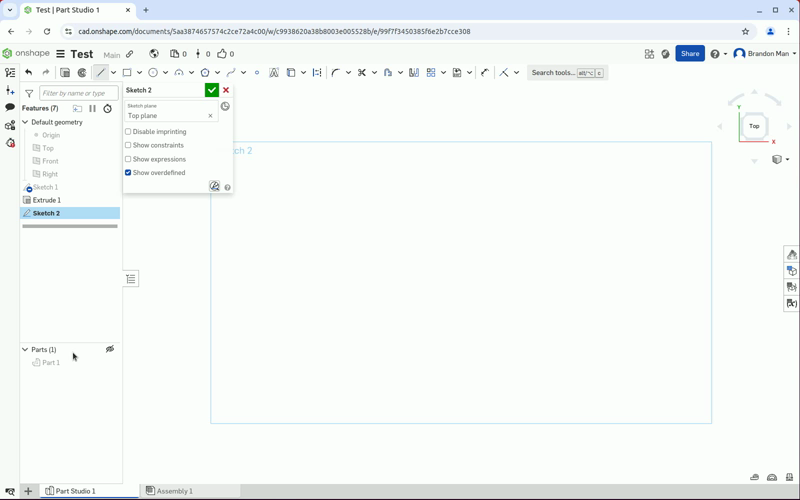
mouse_move(479, 346)
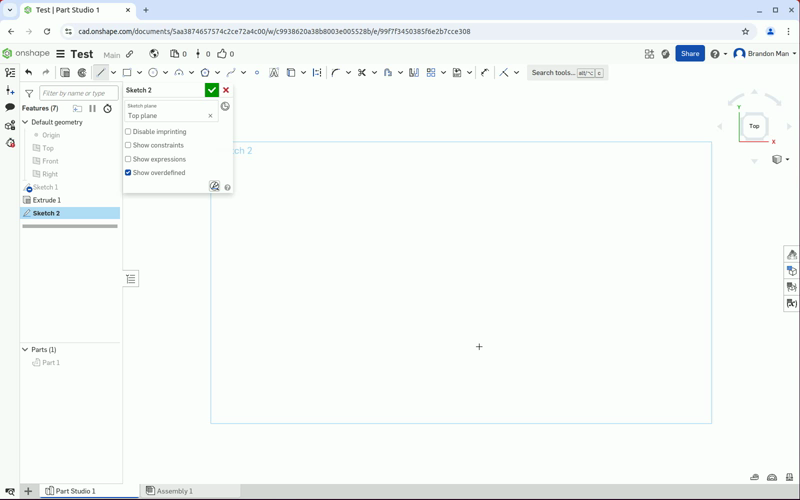
click(479, 346)
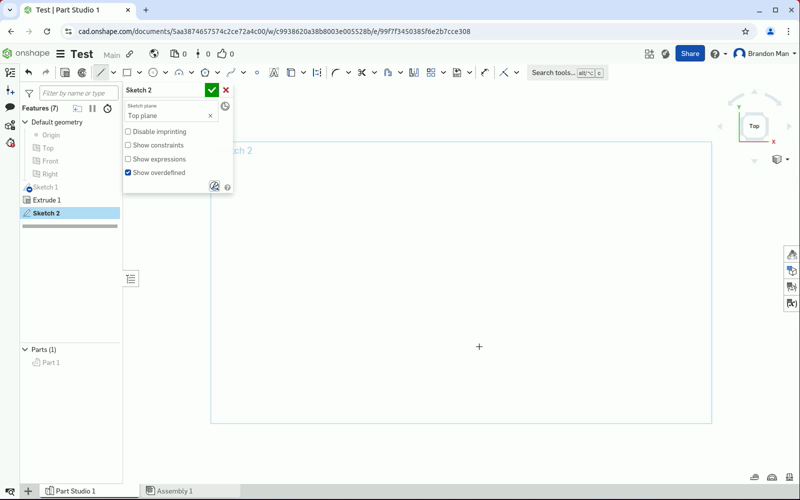
key_up(shift)
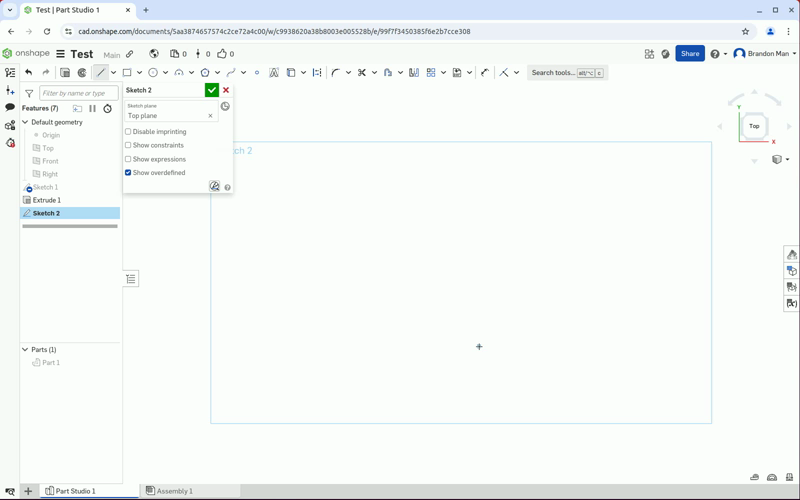
key_down(shift)
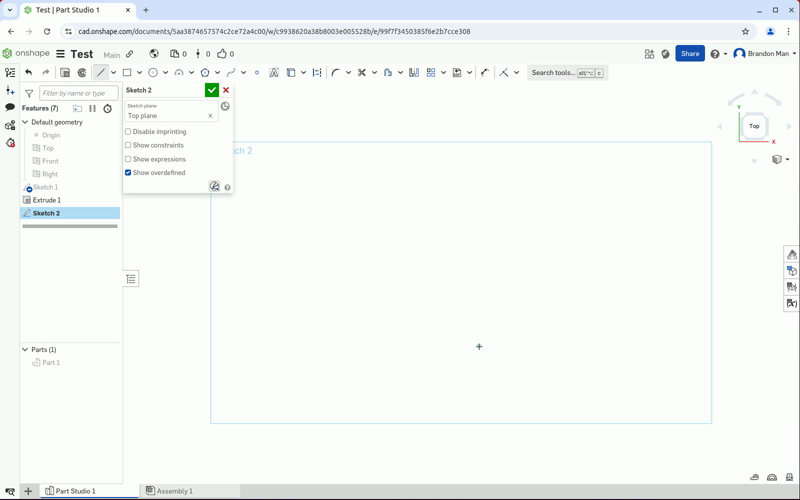
mouse_move(509, 346)
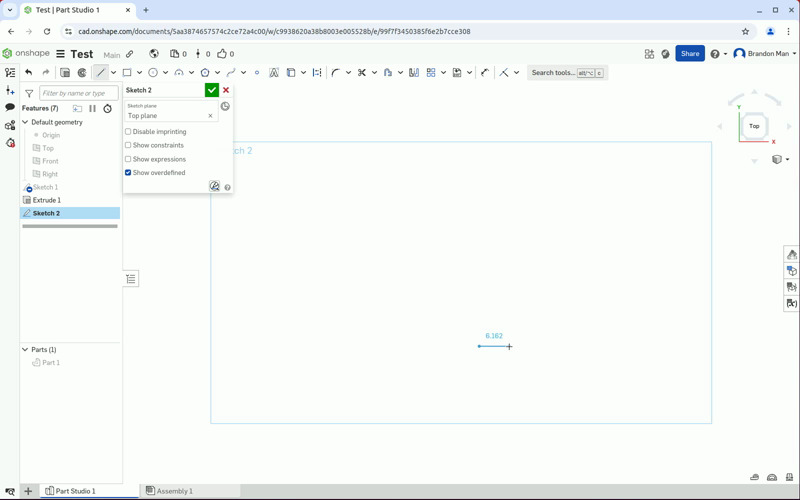
mouse_move(519, 346)
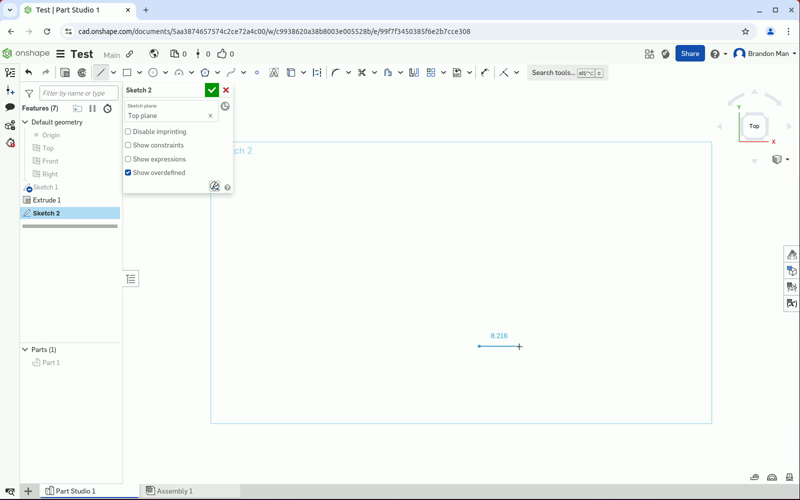
click(519, 346)
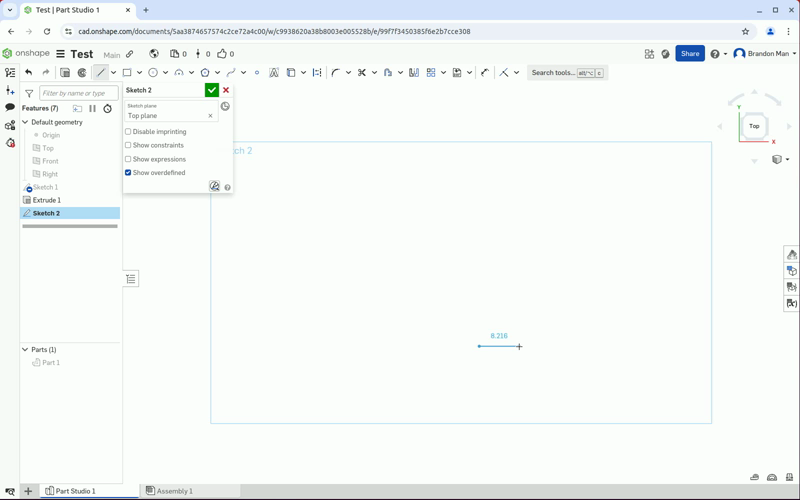
key_up(shift)
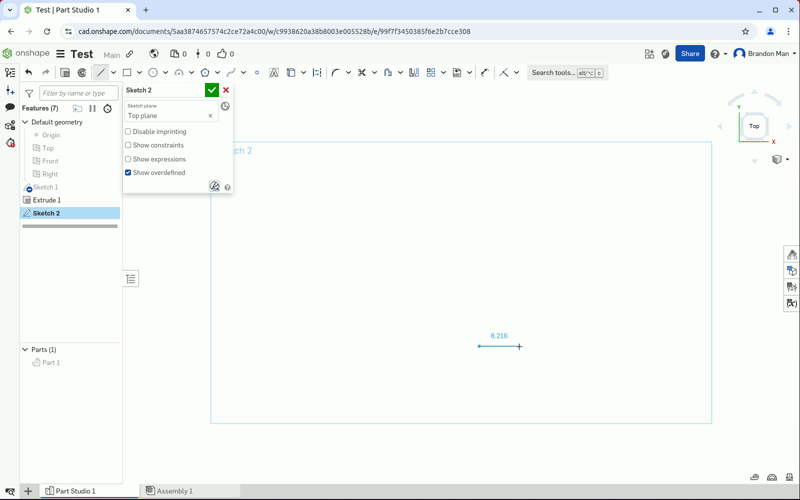
key_down(shift)
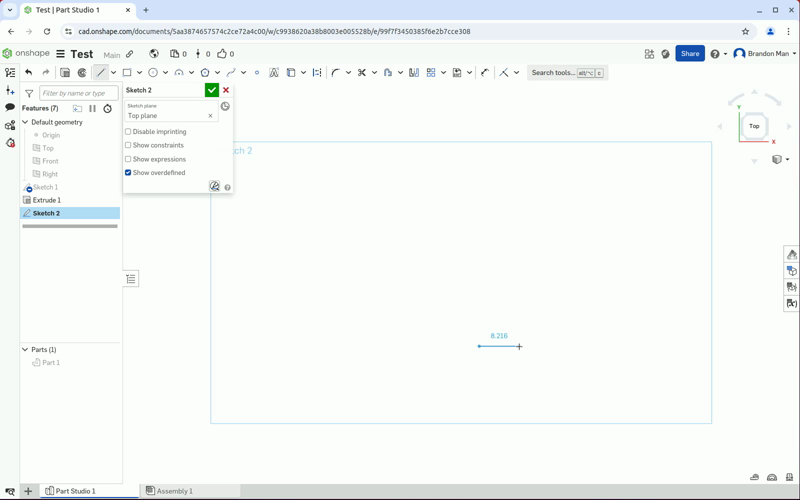
mouse_move(549, 346)
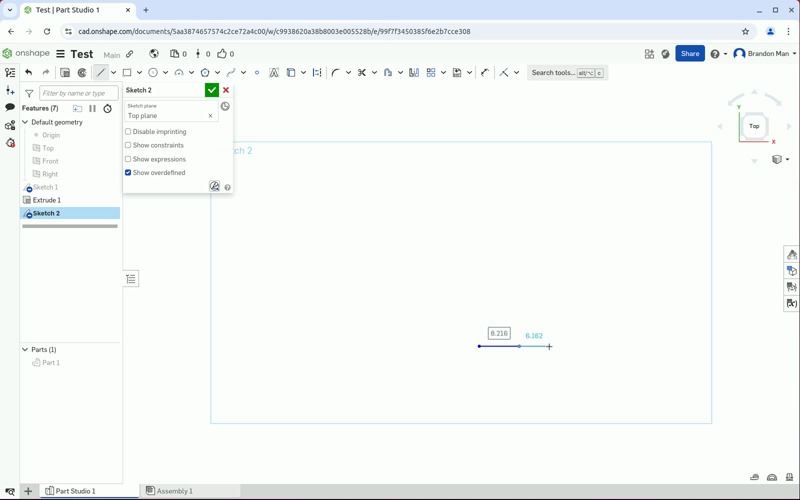
mouse_move(519, 316)
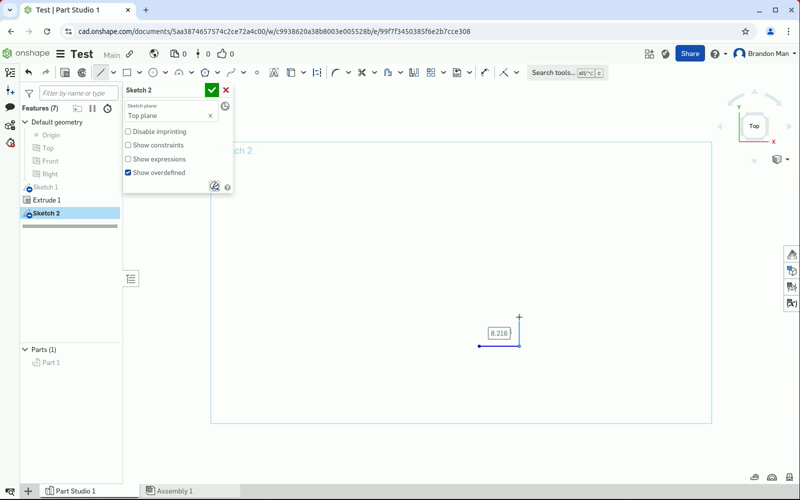
click(519, 316)
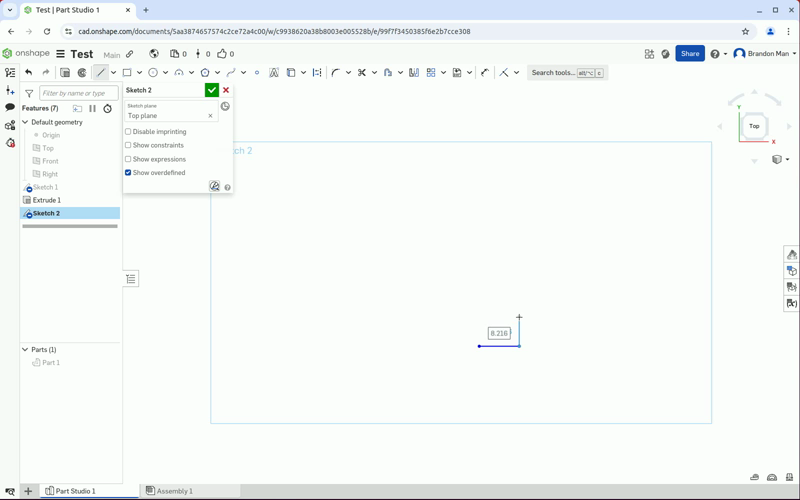
key_up(shift)
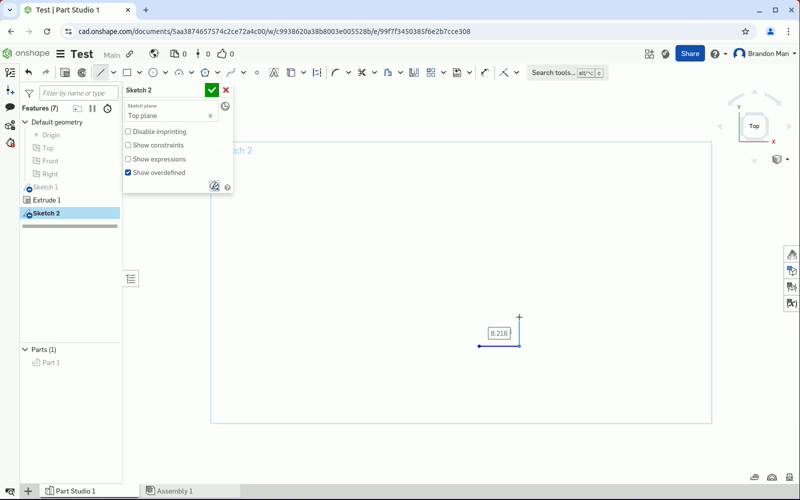
key_down(shift)
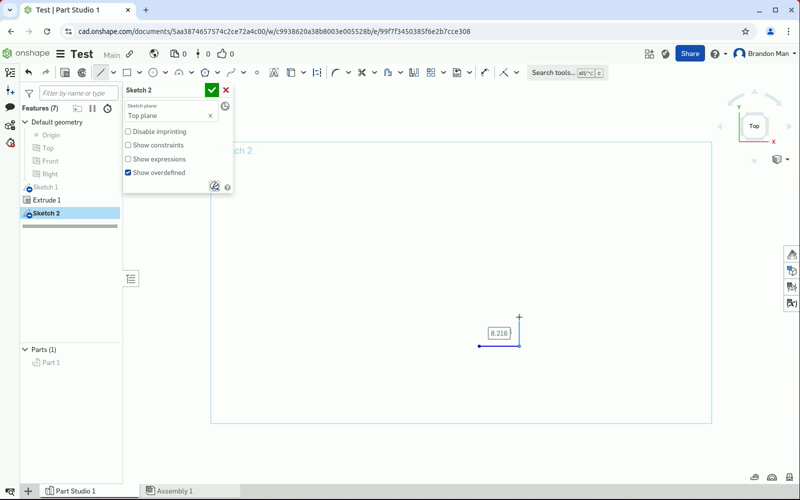
mouse_move(549, 316)
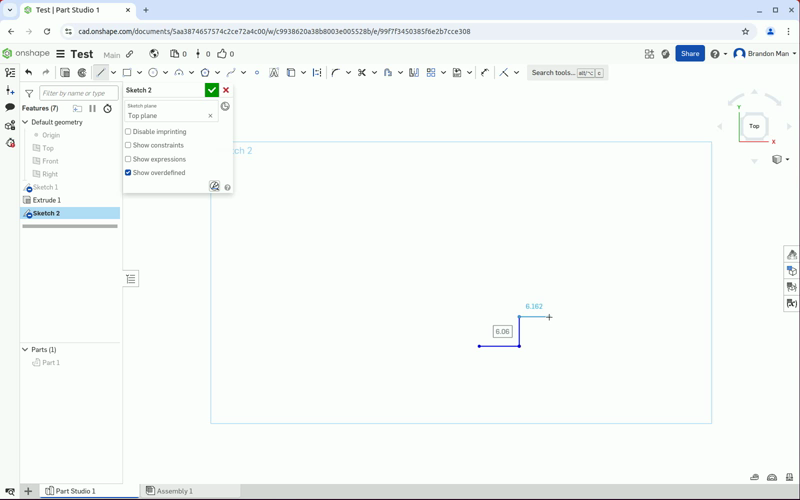
mouse_move(479, 316)
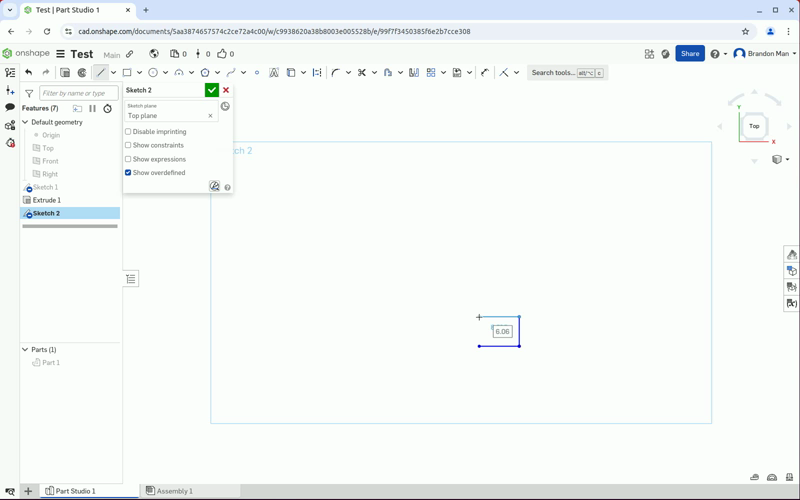
click(479, 316)
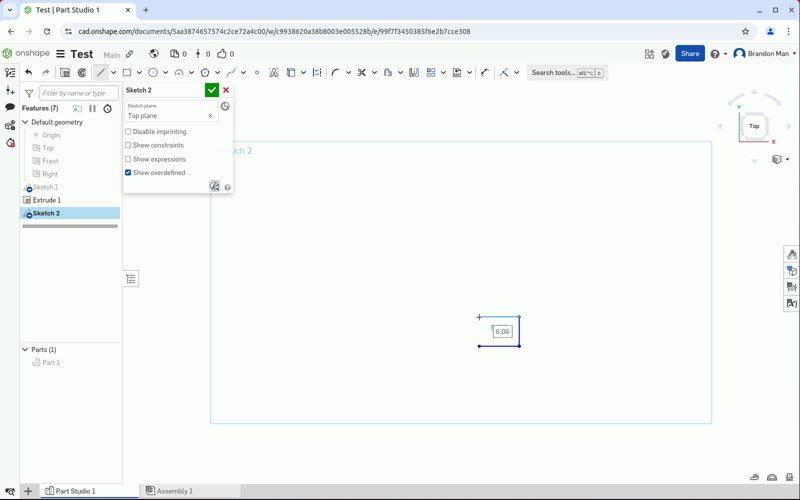
key_up(shift)
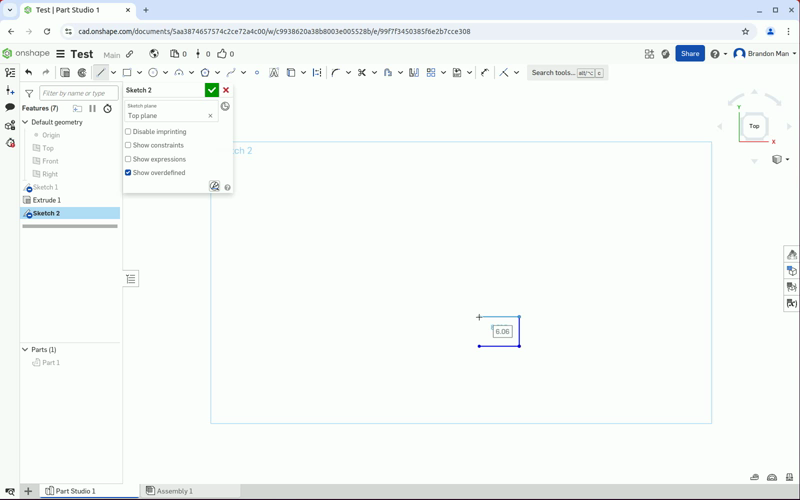
mouse_move(509, 316)
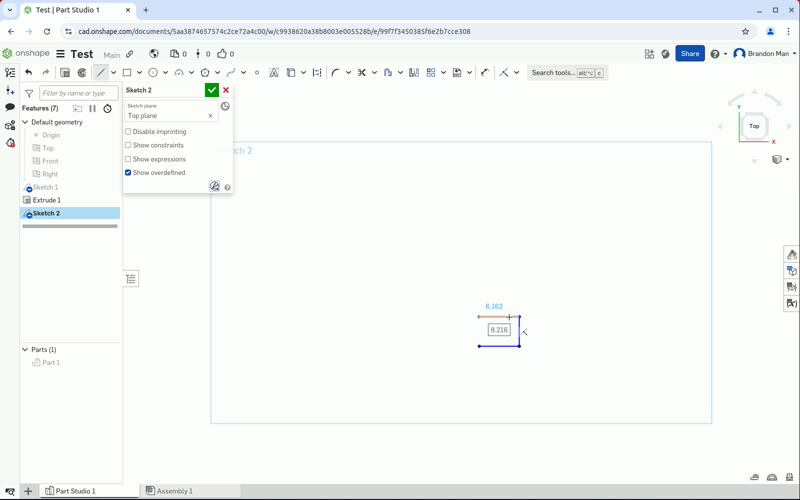
key_down(shift)
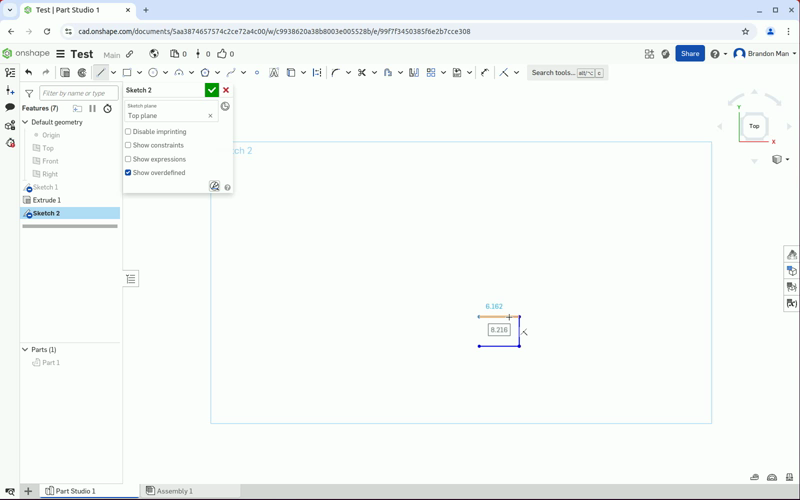
mouse_move(479, 346)
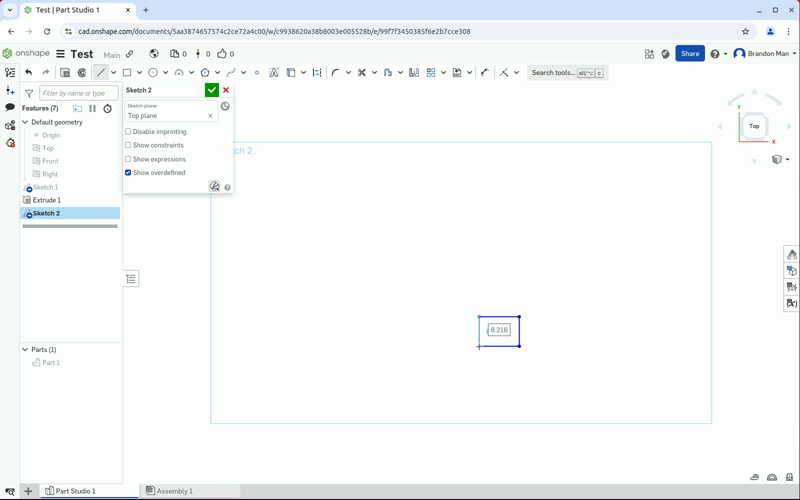
key_up(shift)
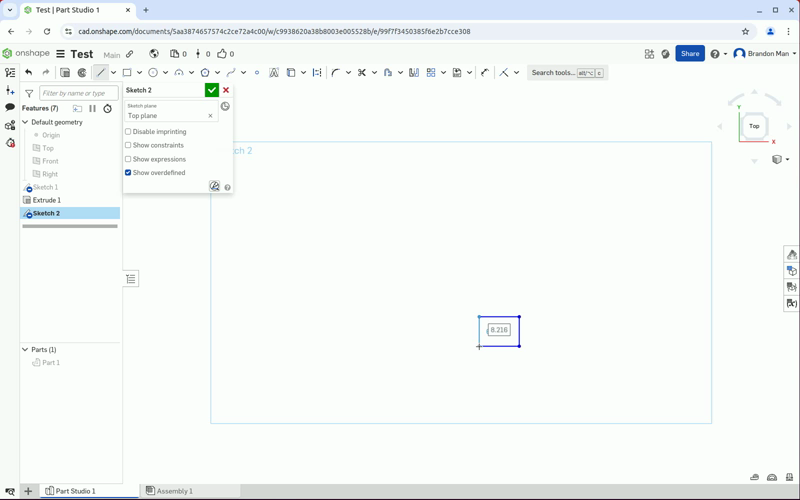
click(479, 346)
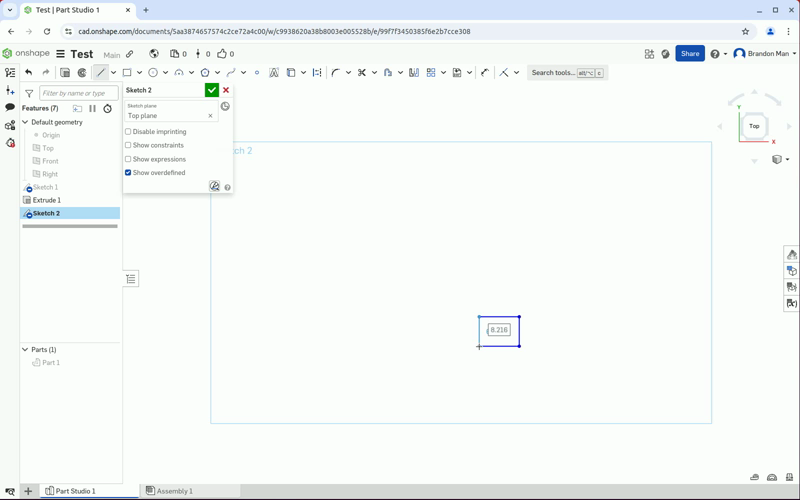
key(esc)
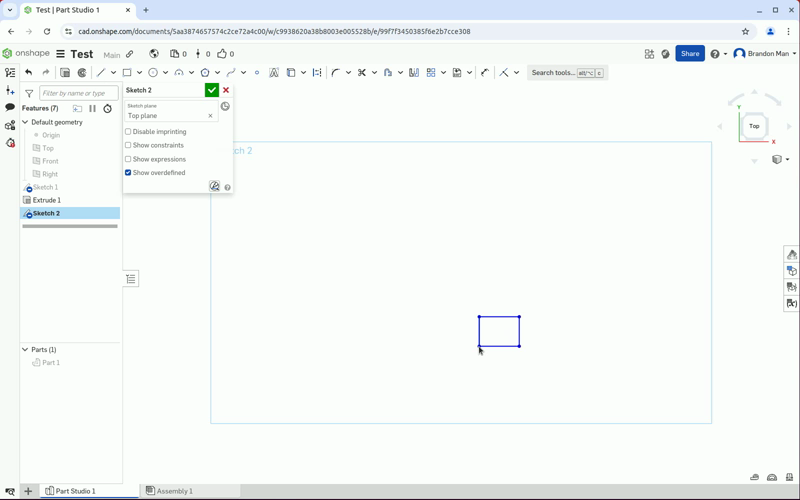
mouse_move(493, 323)
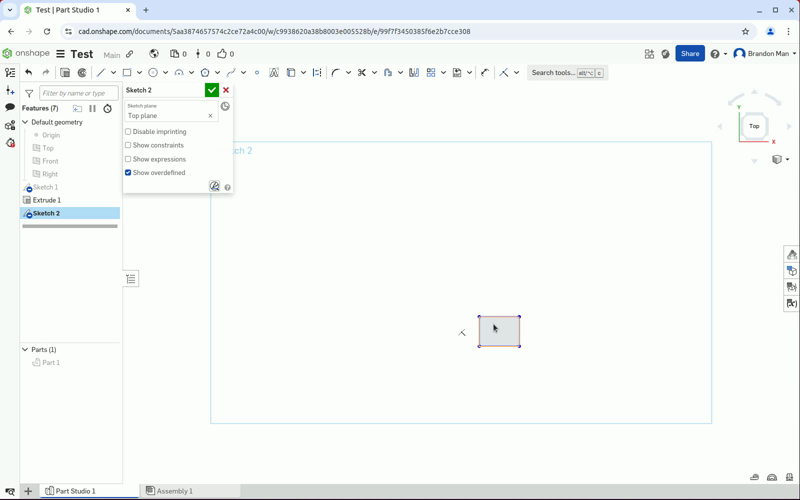
scroll(6)
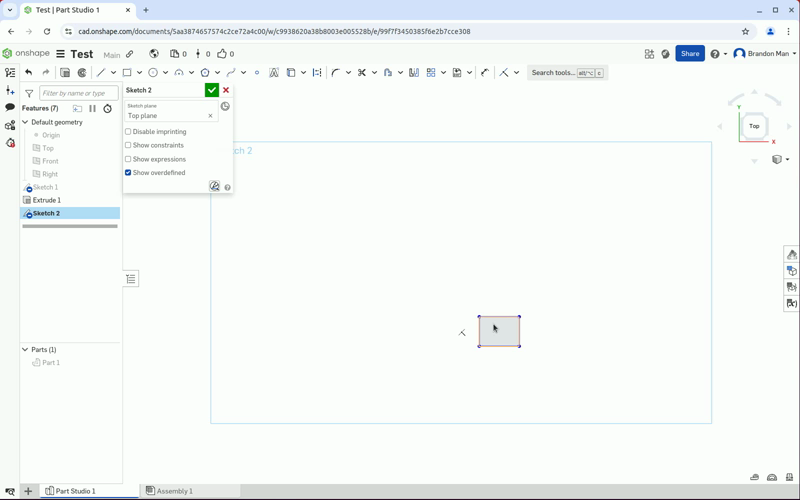
scroll(6)
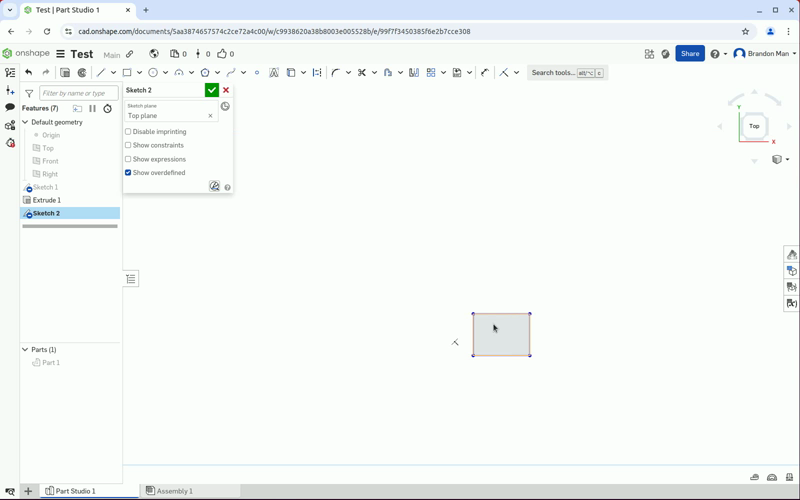
scroll(6)
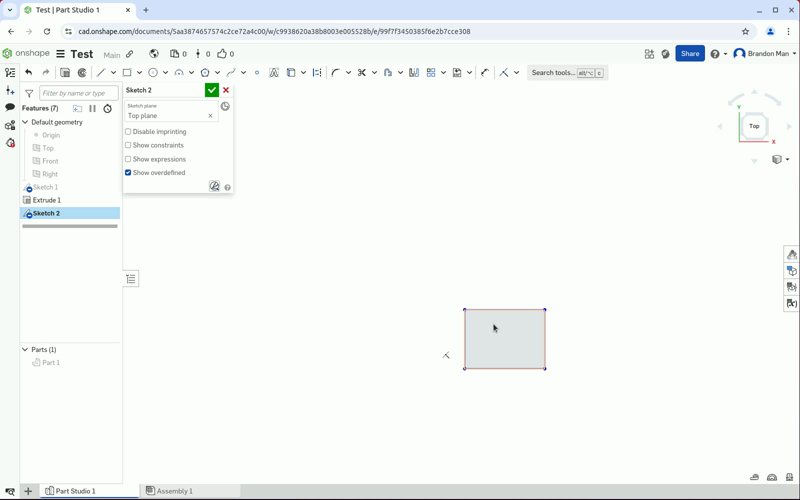
scroll(6)
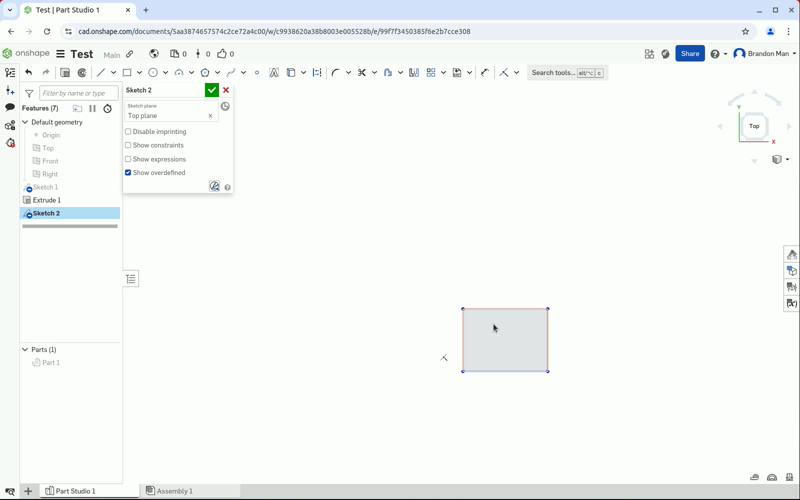
scroll(6)
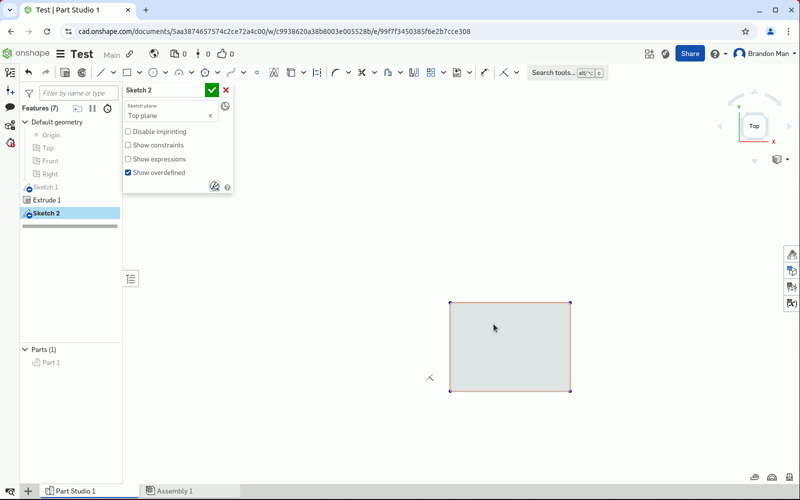
scroll(6)
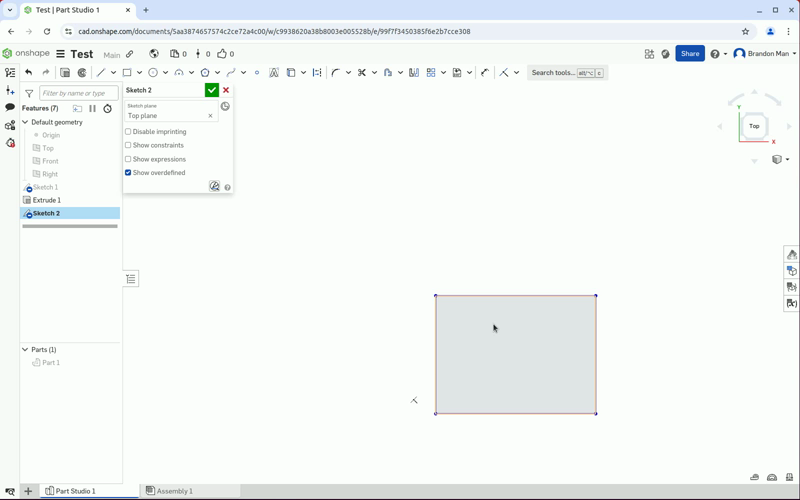
scroll(6)
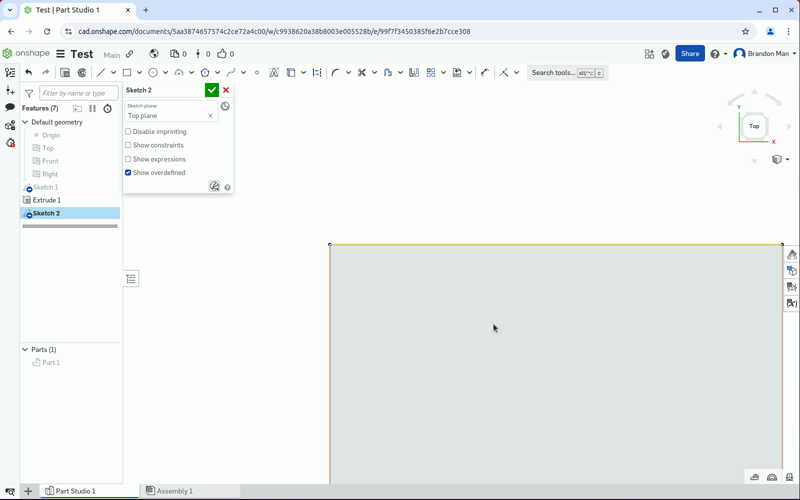
click(493, 323)
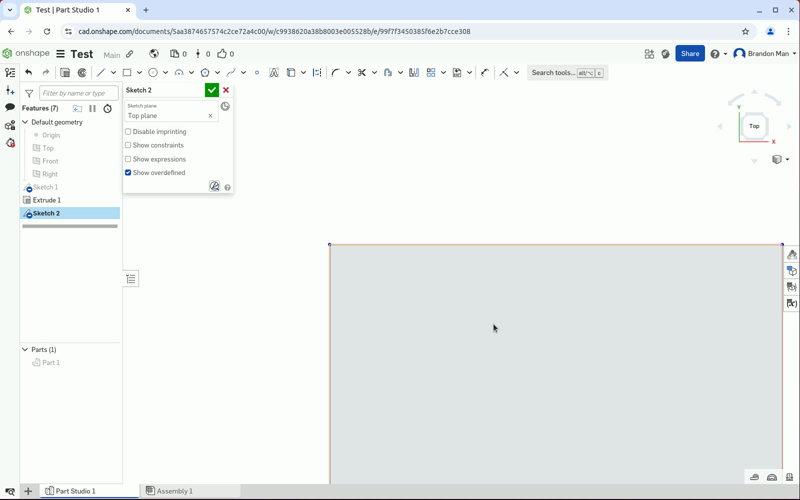
scroll(-6)
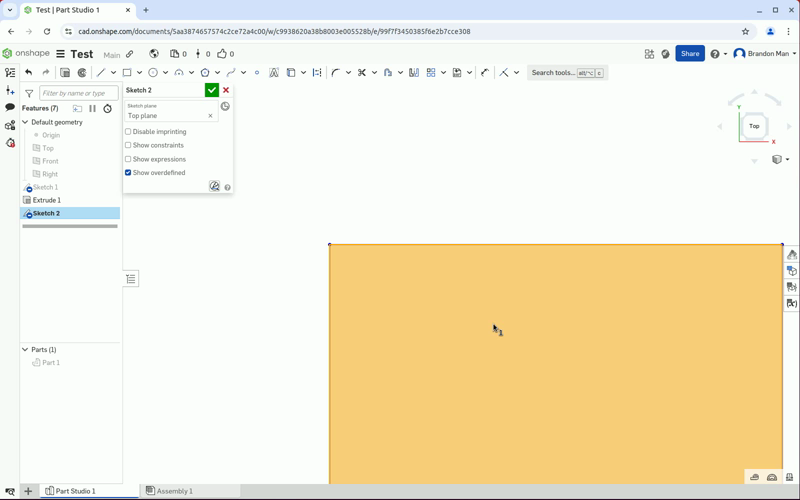
scroll(-6)
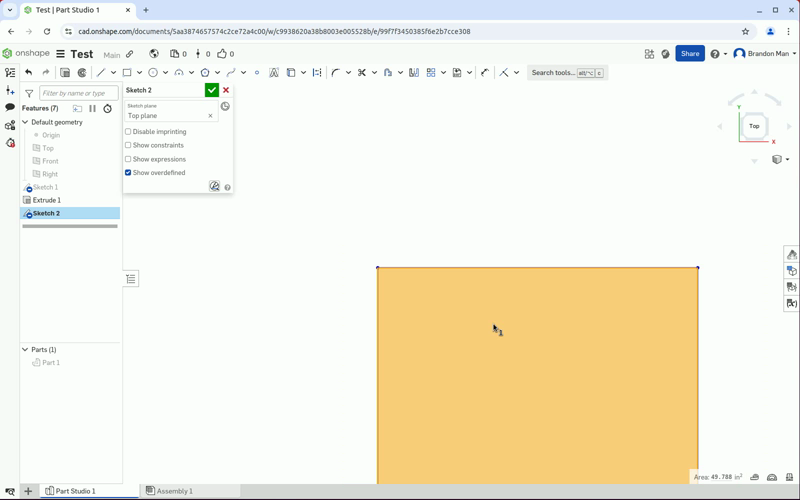
scroll(-6)
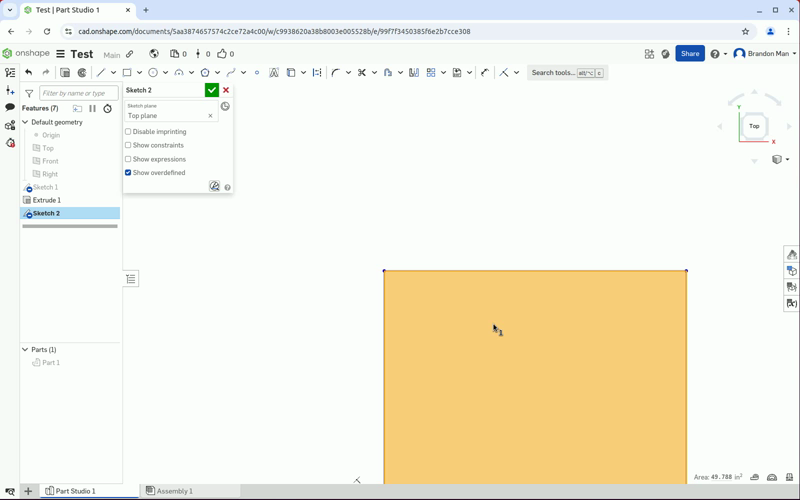
scroll(-6)
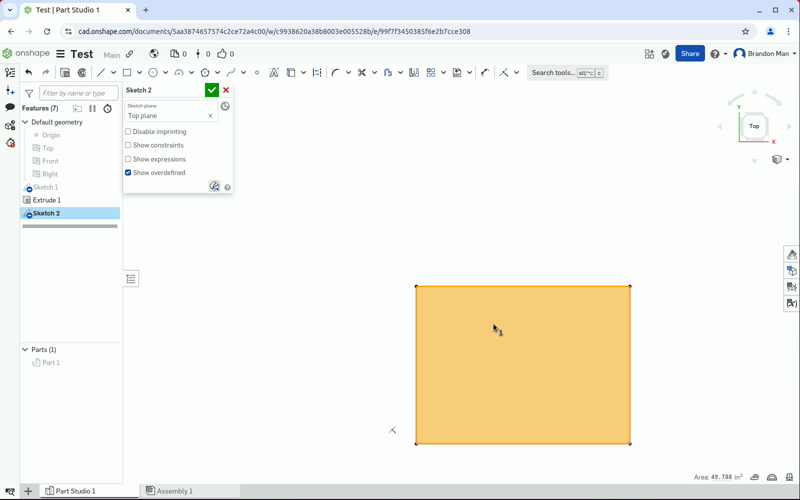
scroll(-6)
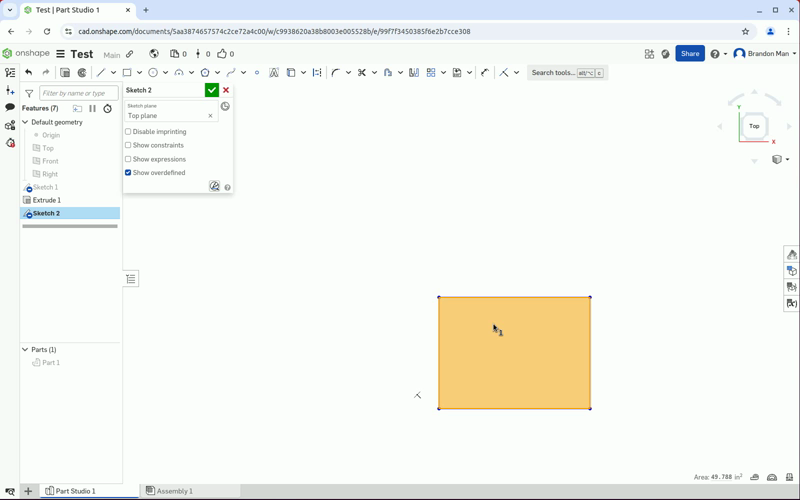
scroll(-6)
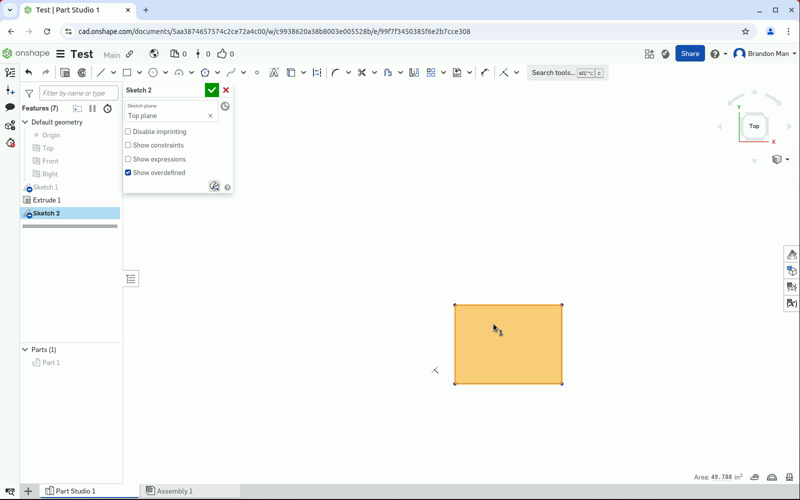
scroll(-6)
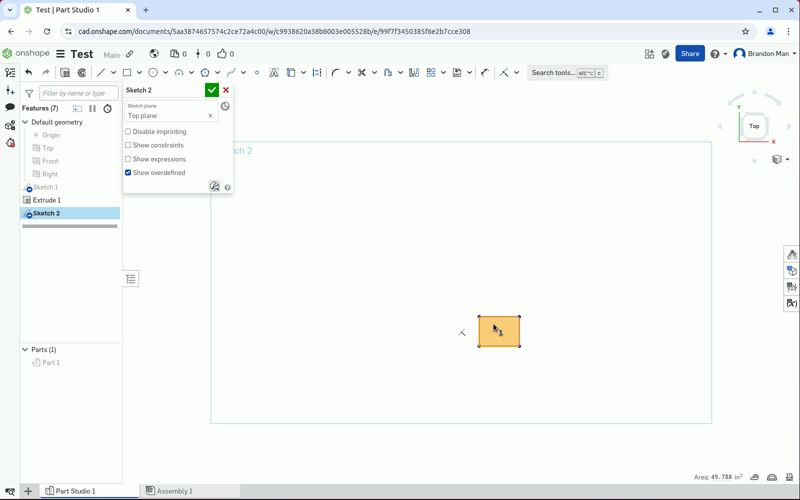
mouse_move(73, 352)
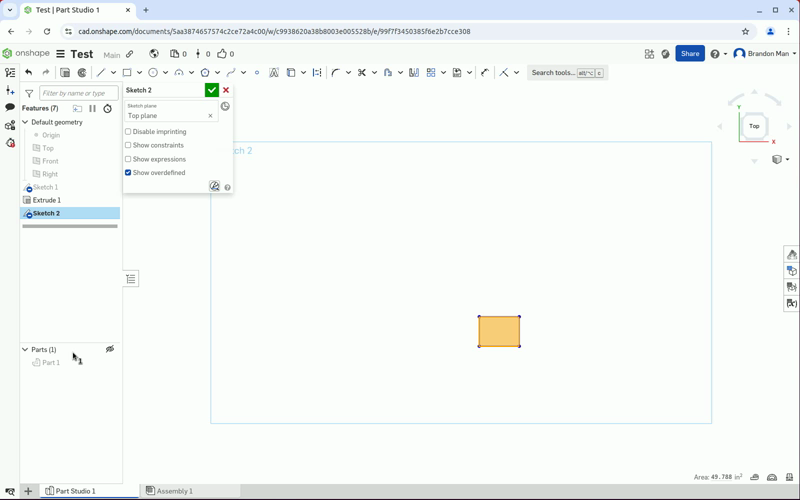
key(shift+y)
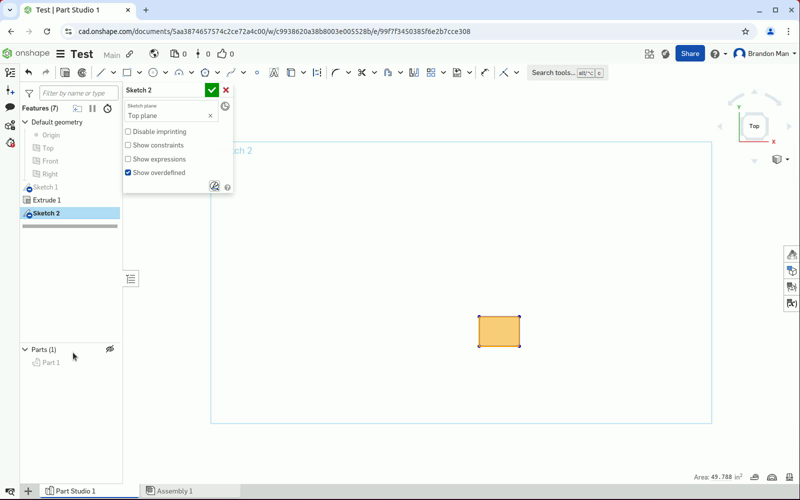
key(shift+e)
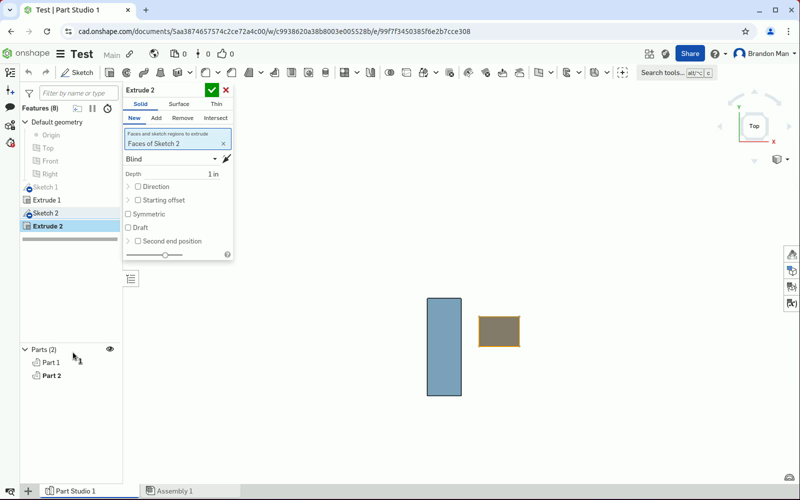
mouse_move(143, 106)
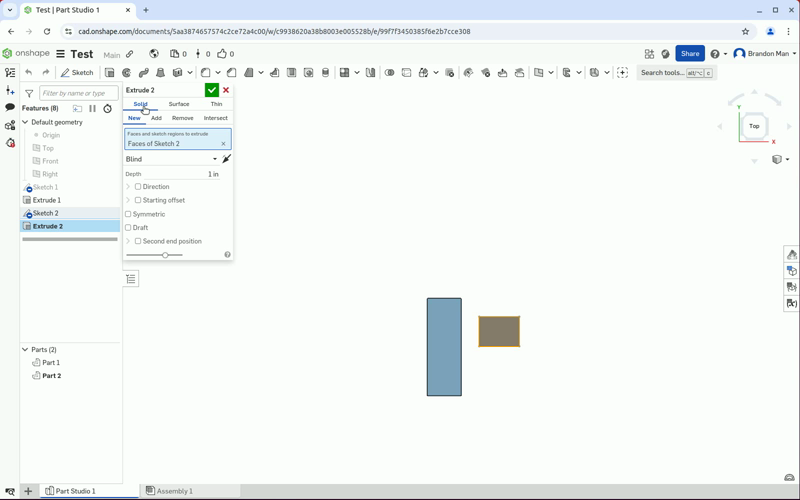
click(143, 106)
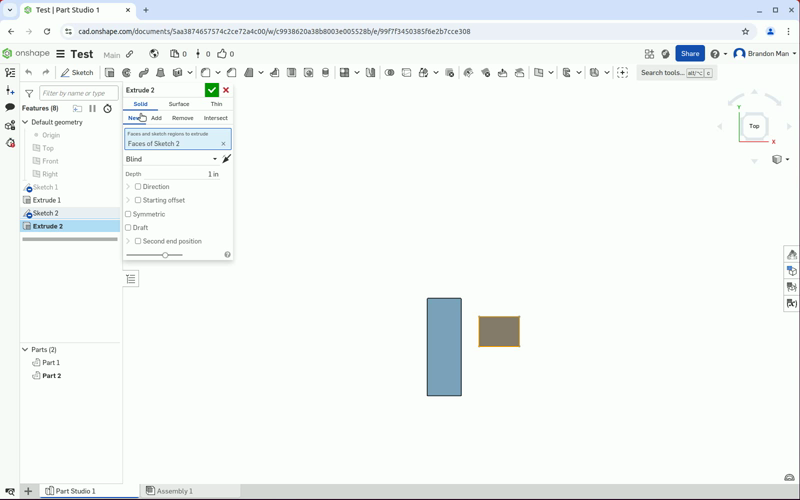
mouse_move(137, 120)
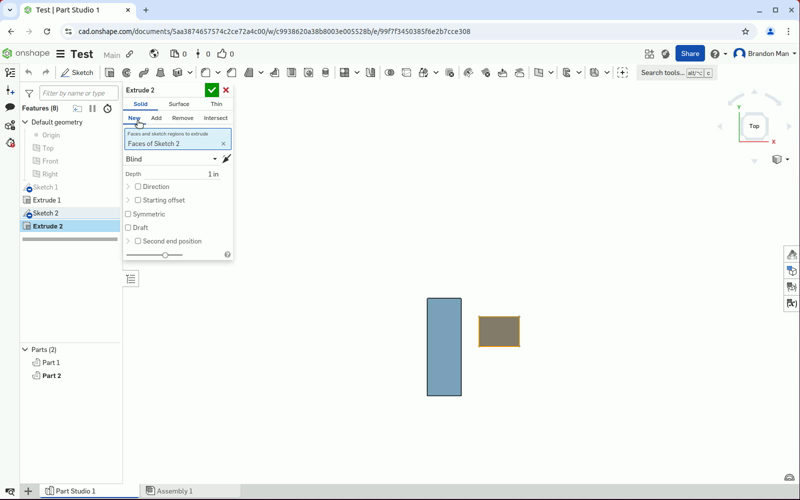
click(137, 120)
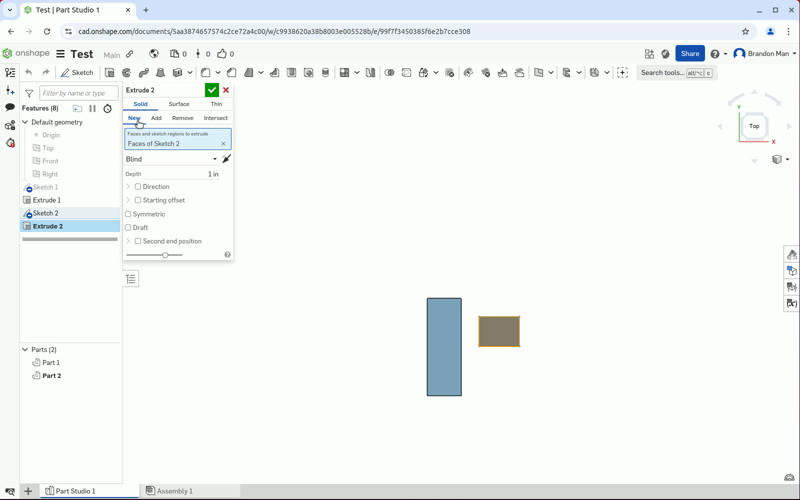
key(tab, 4)
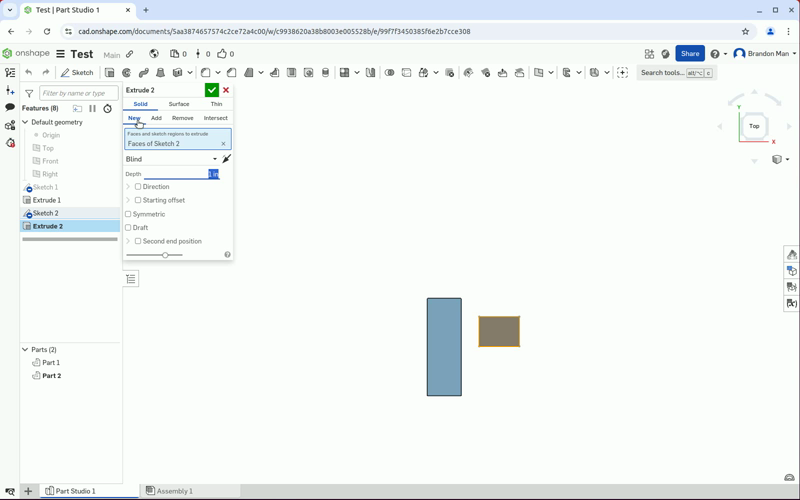
text(6.981)
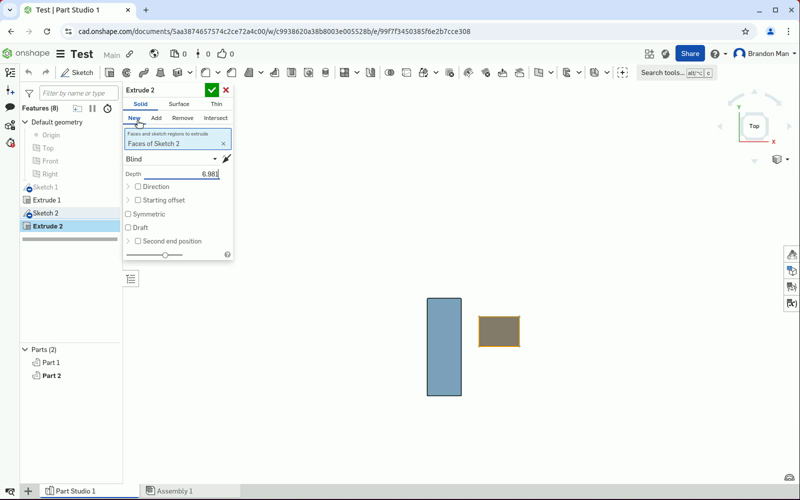
key(enter)
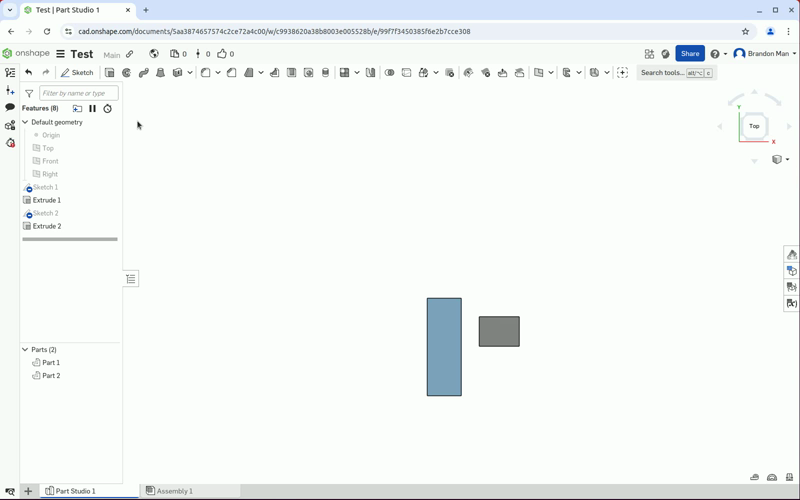
key(shift+h)
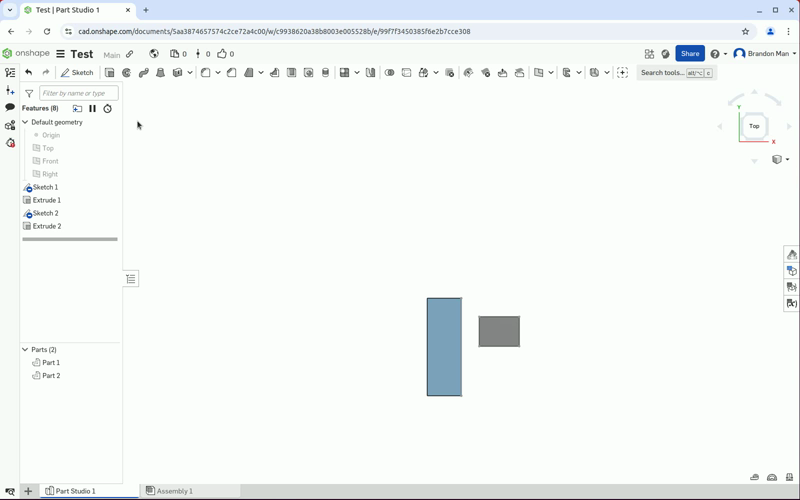
key(shift+h)
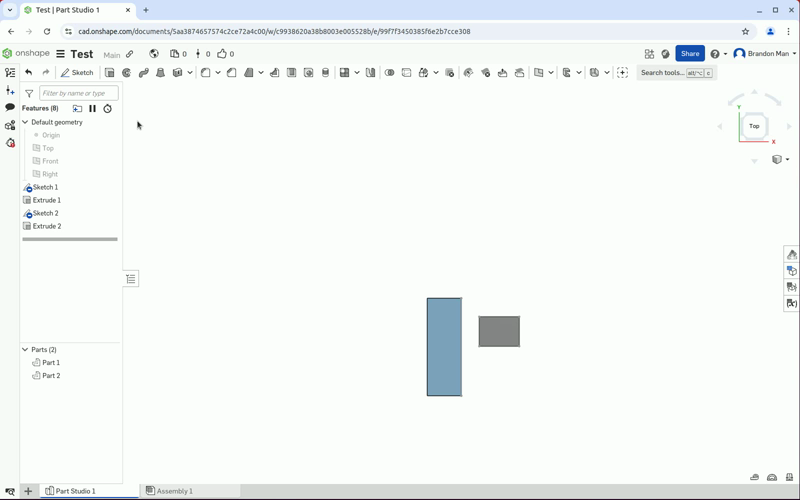
key(shift+7)
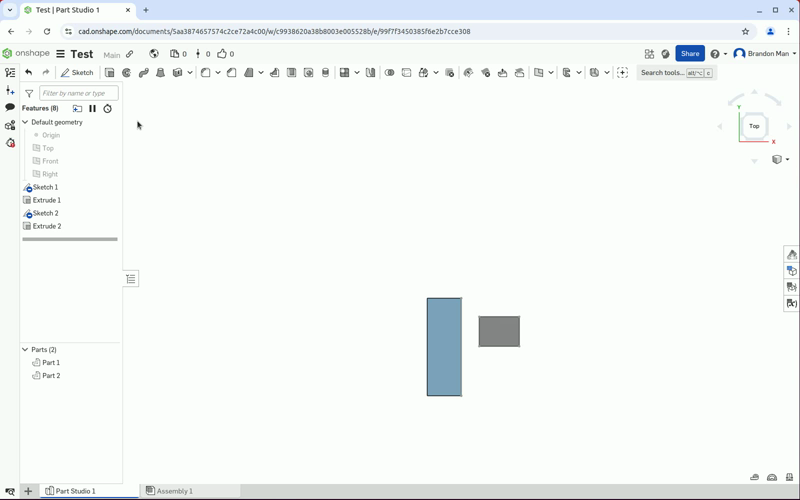
key(up, 3)
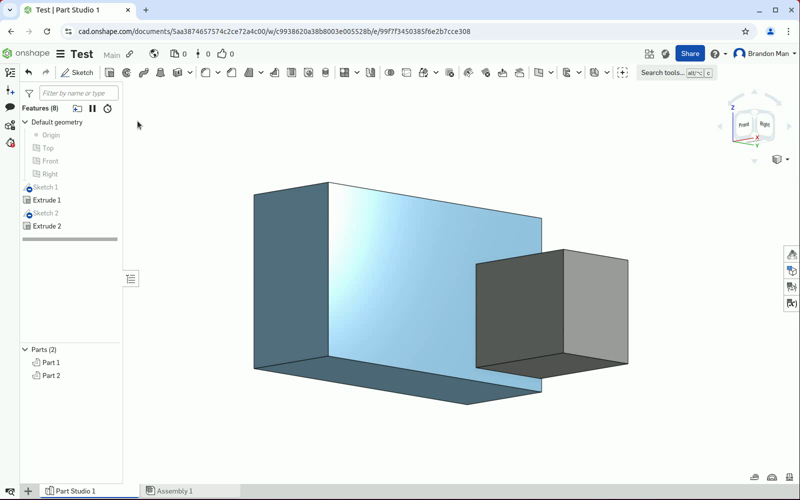
key(left, 3)
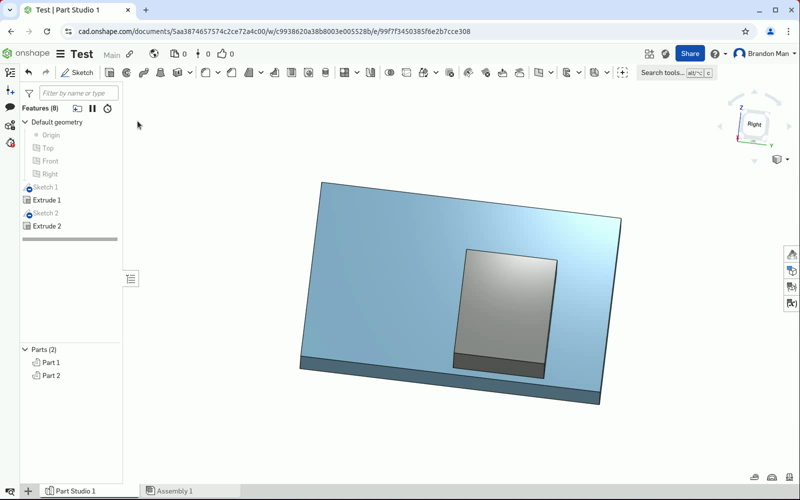
key(right, 3)
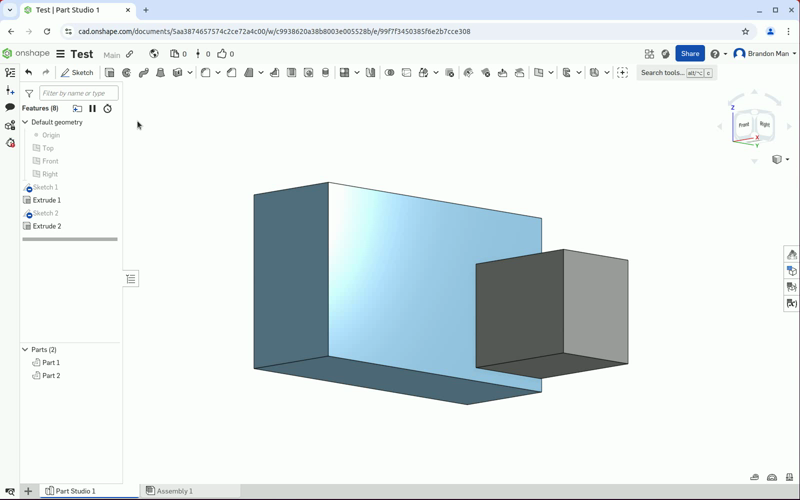
key(down, 3)
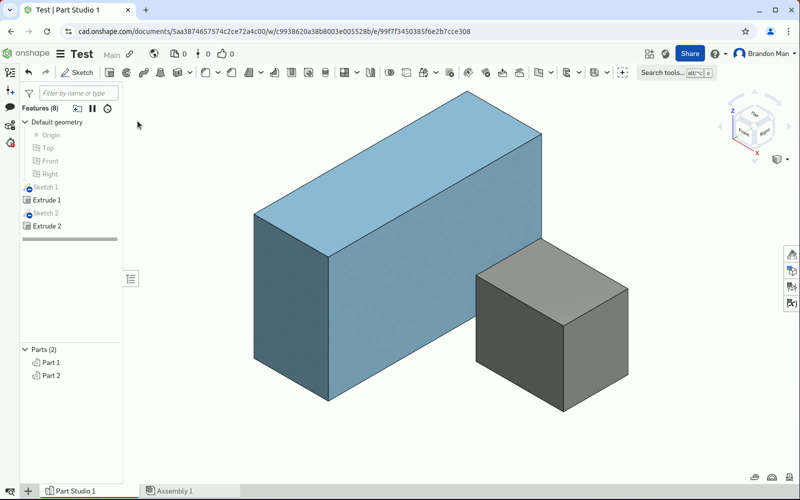
mouse_move(73, 189)
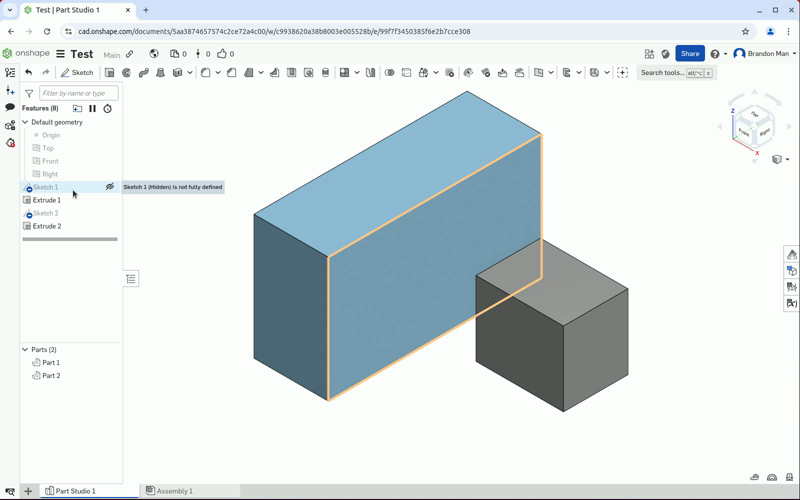
click(73, 189)